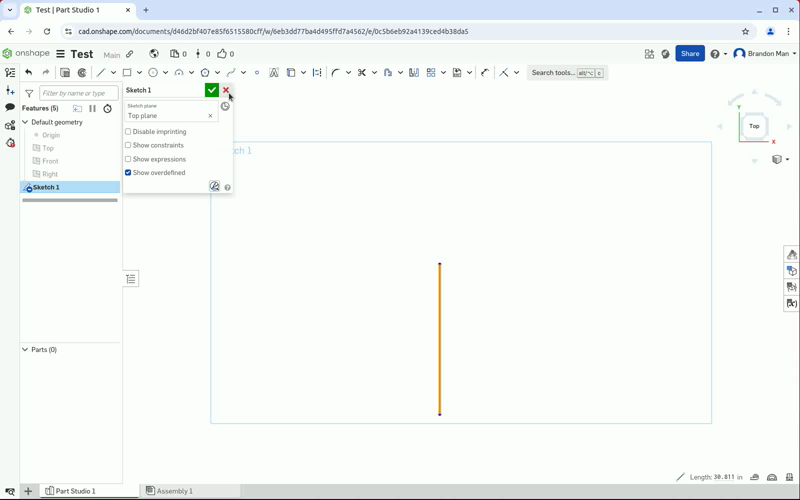
key(shift+h)
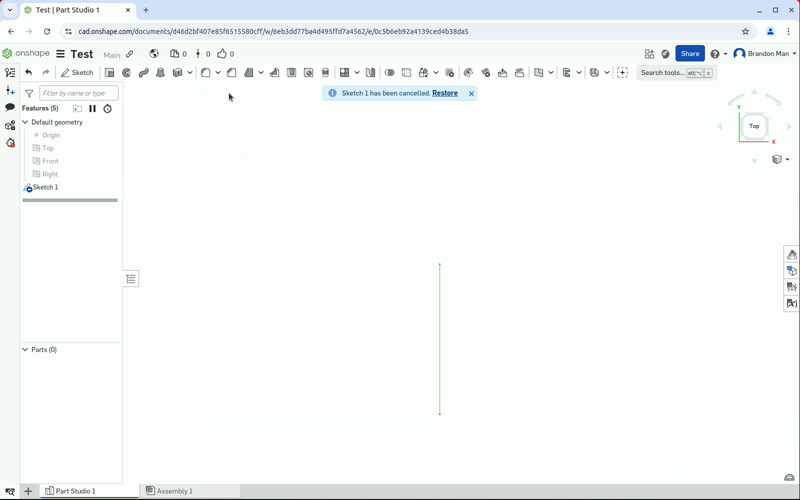
key(shift+s)
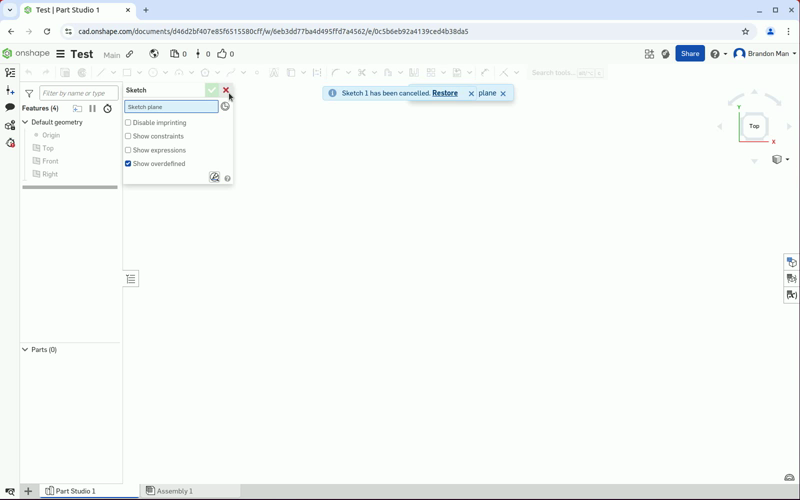
mouse_move(73, 150)
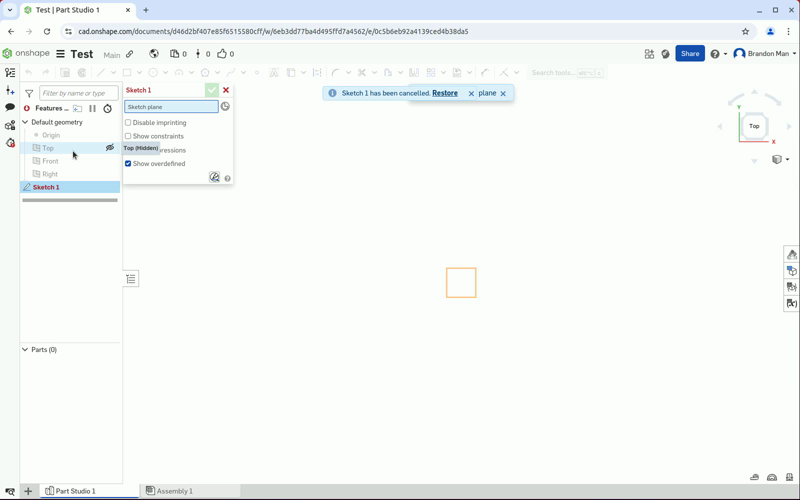
click(73, 150)
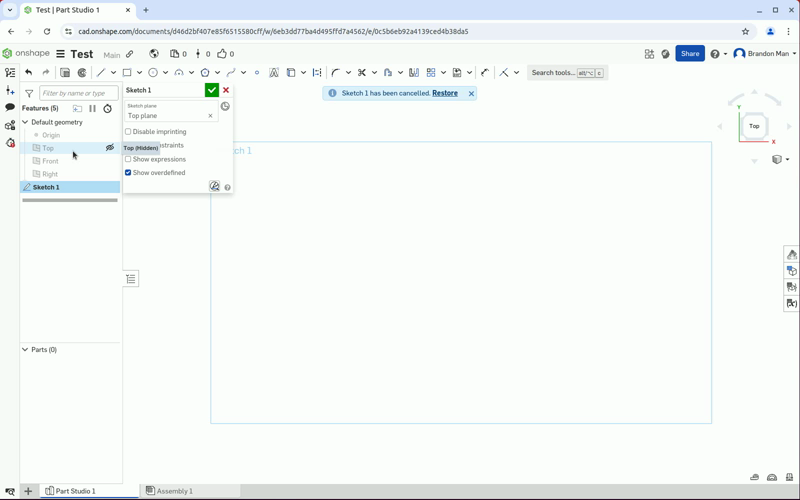
mouse_move(73, 352)
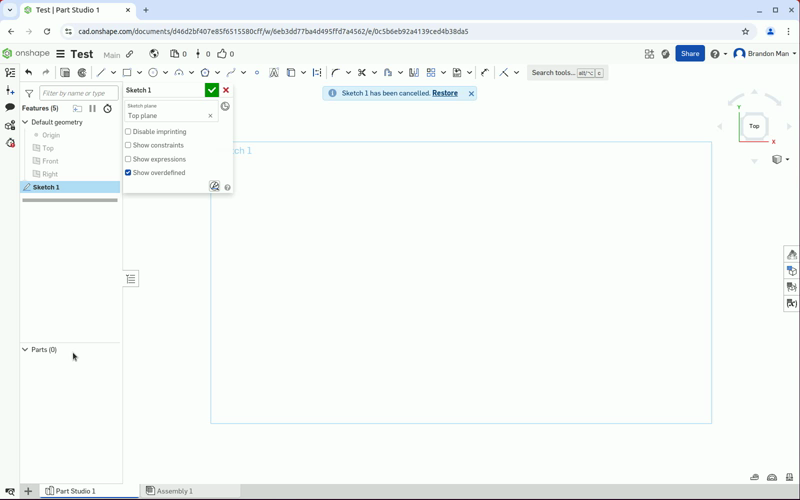
key(y)
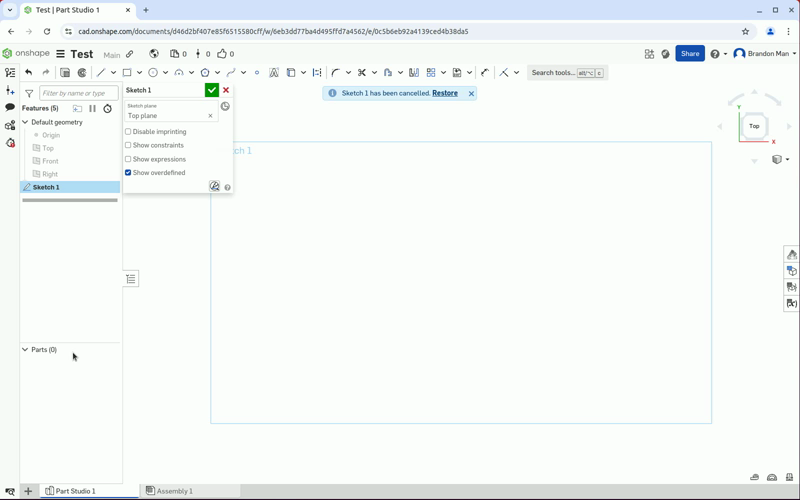
key(l)
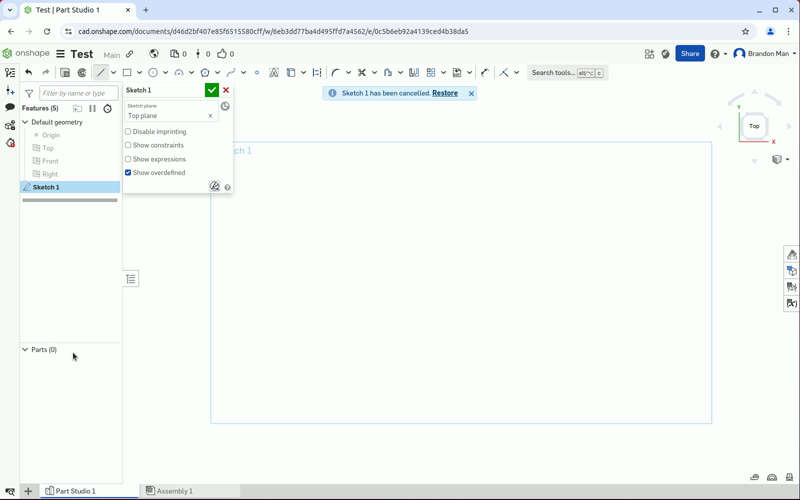
key_down(shift)
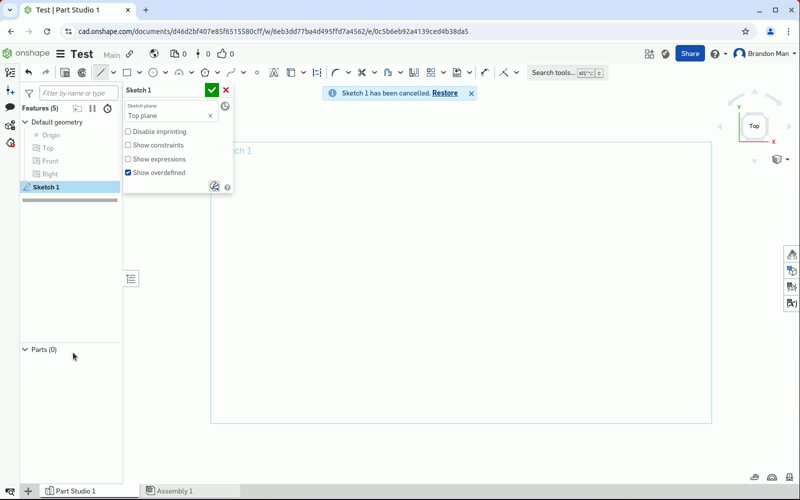
mouse_move(352, 329)
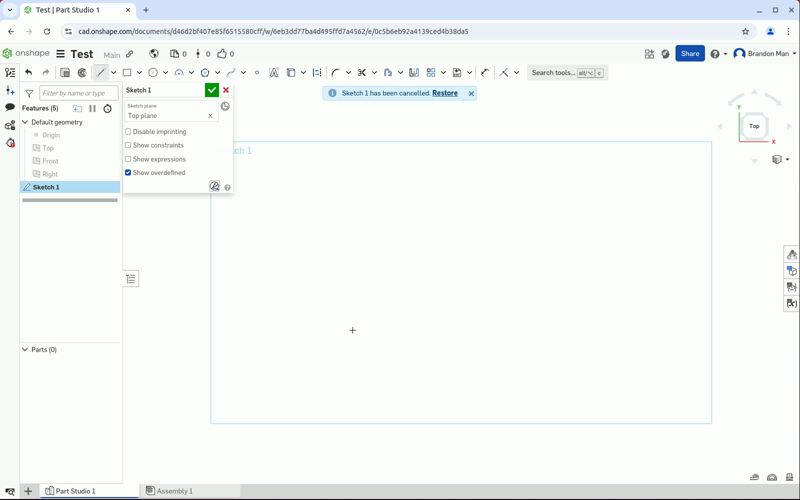
click(352, 329)
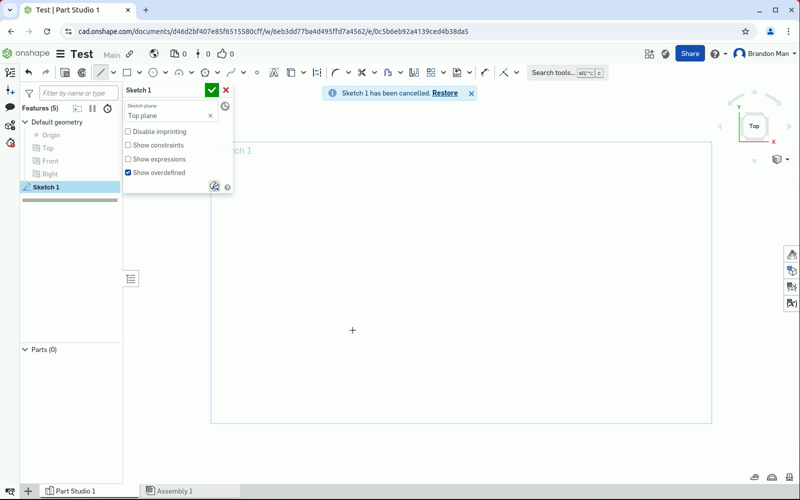
key_up(shift)
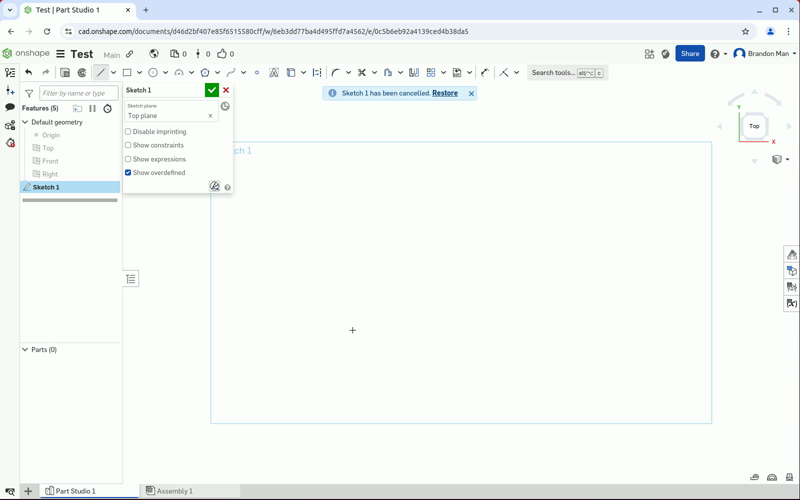
key_down(shift)
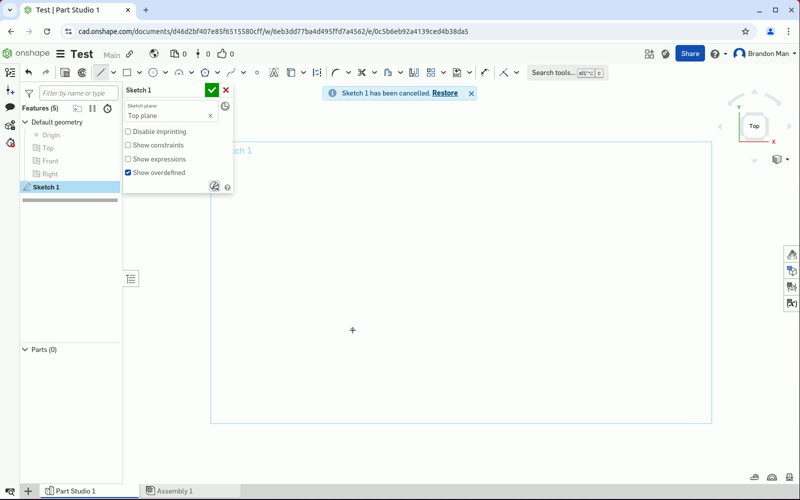
mouse_move(572, 329)
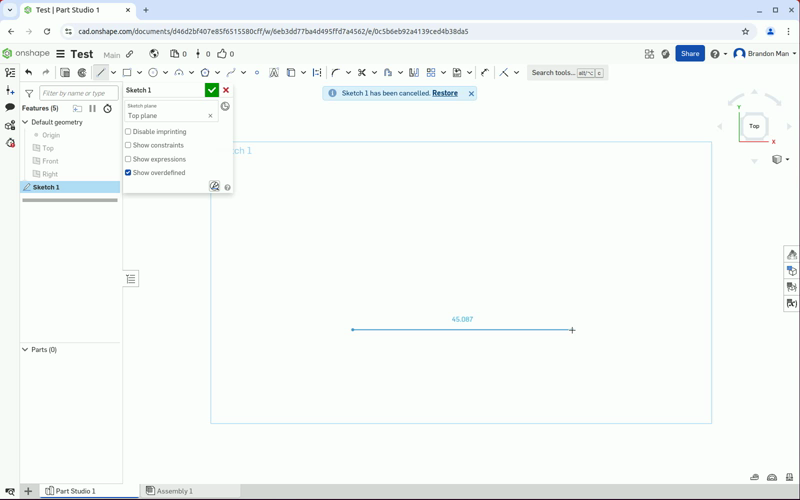
click(572, 329)
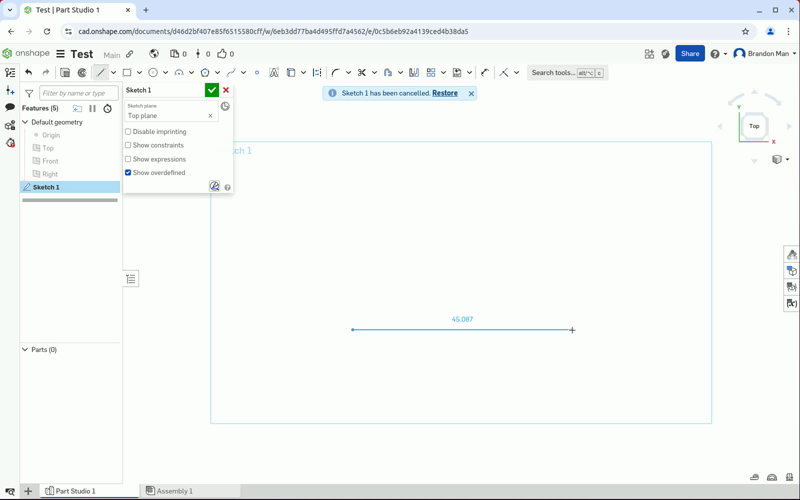
key_up(shift)
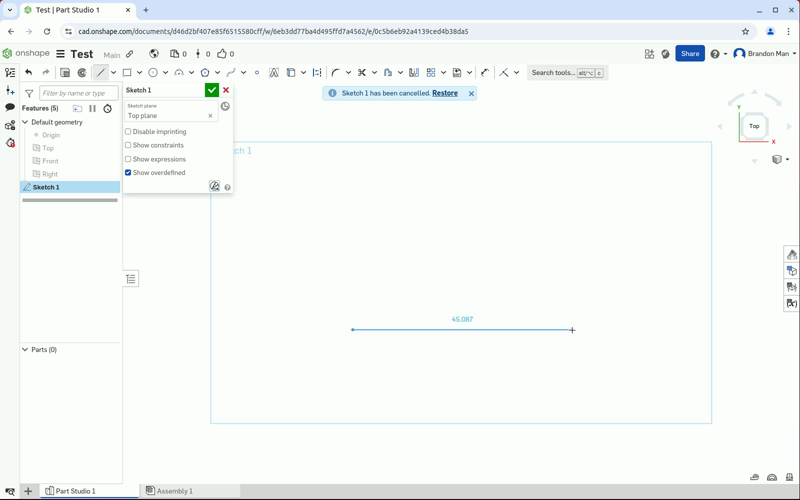
key_down(shift)
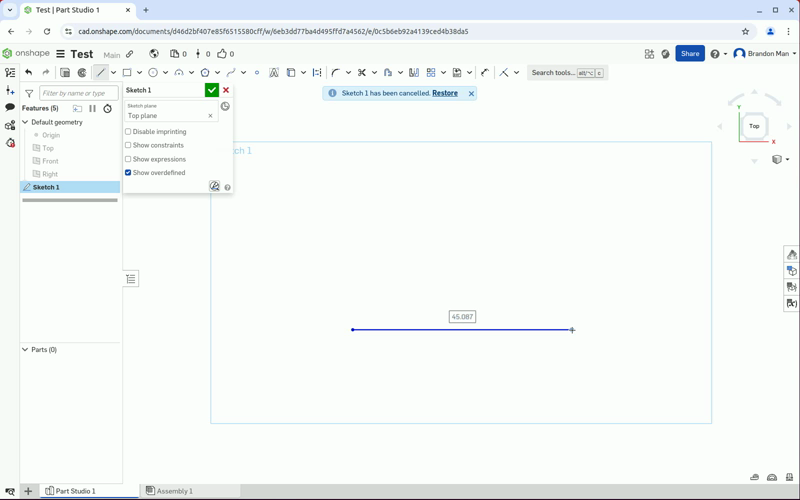
mouse_move(572, 207)
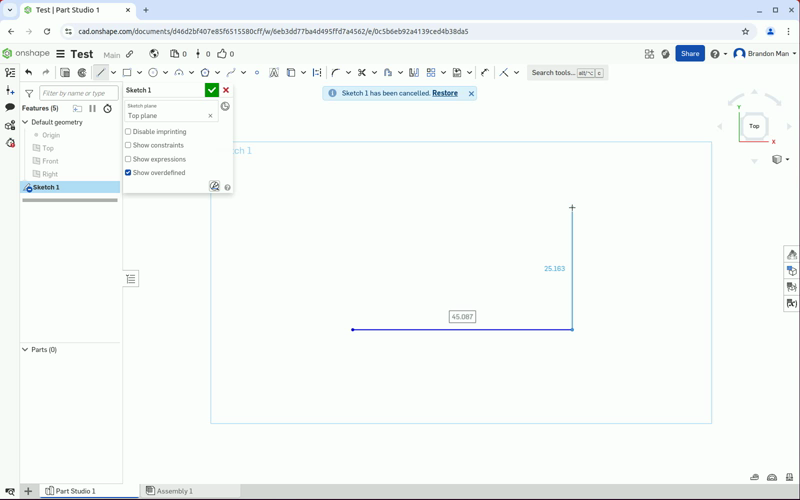
click(572, 207)
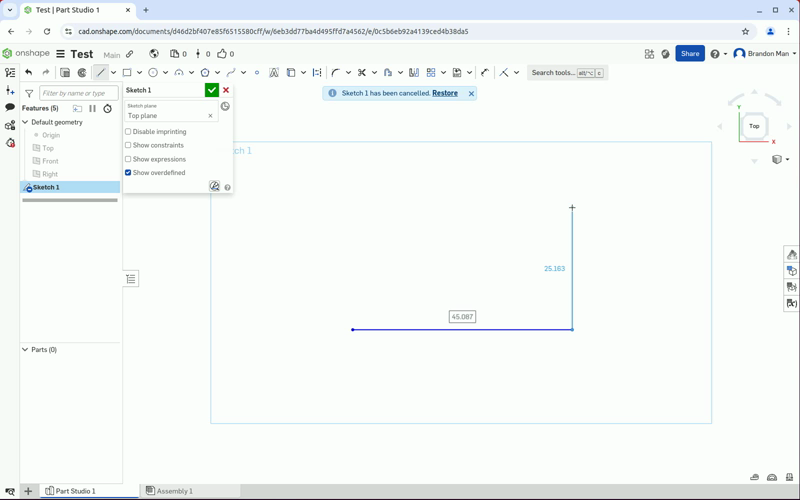
key_up(shift)
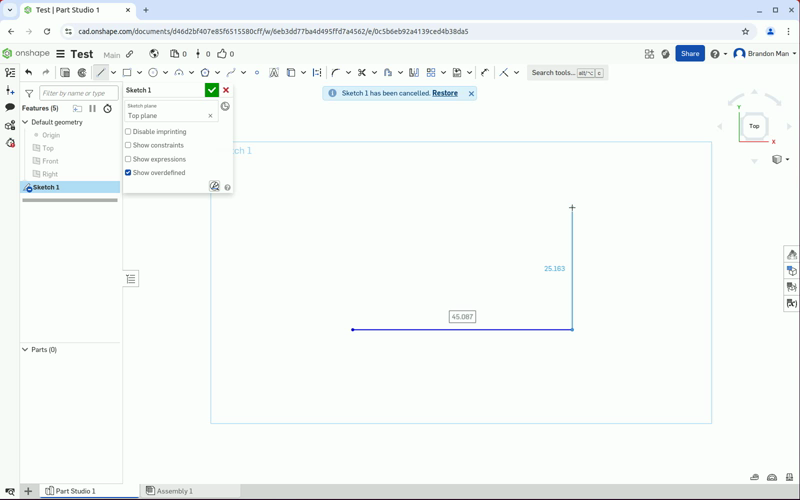
key_down(shift)
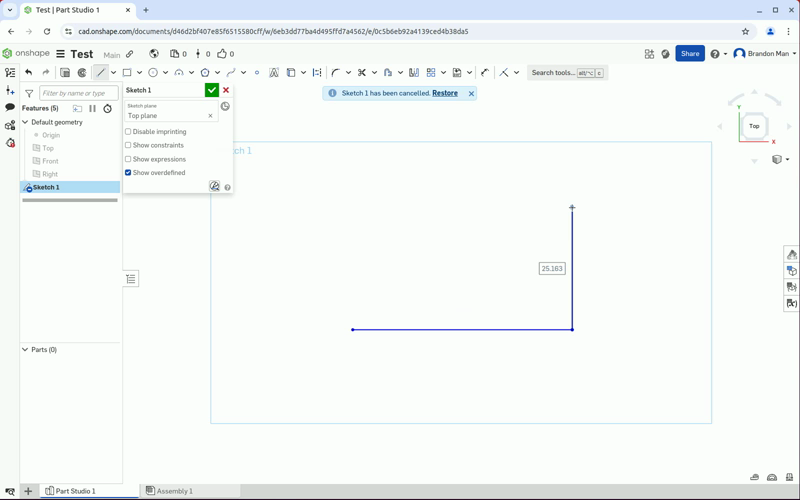
mouse_move(352, 207)
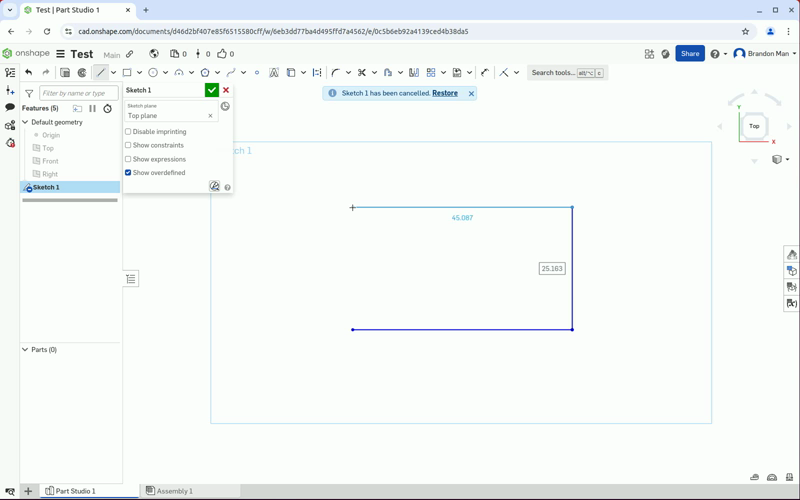
click(352, 207)
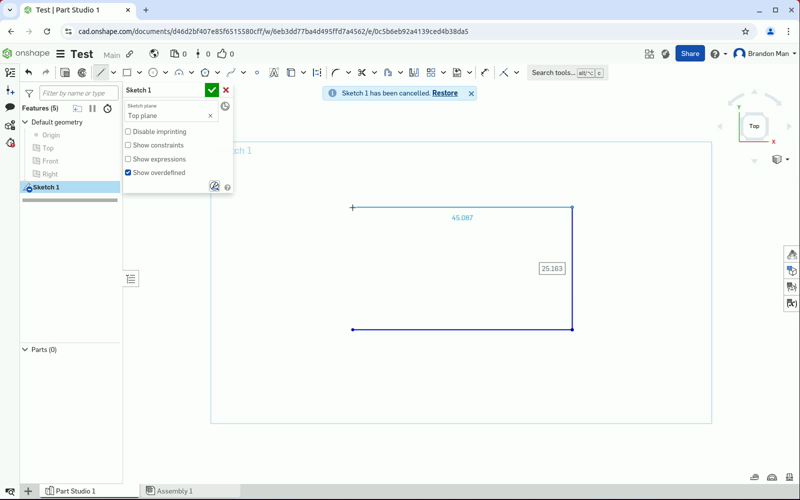
key_up(shift)
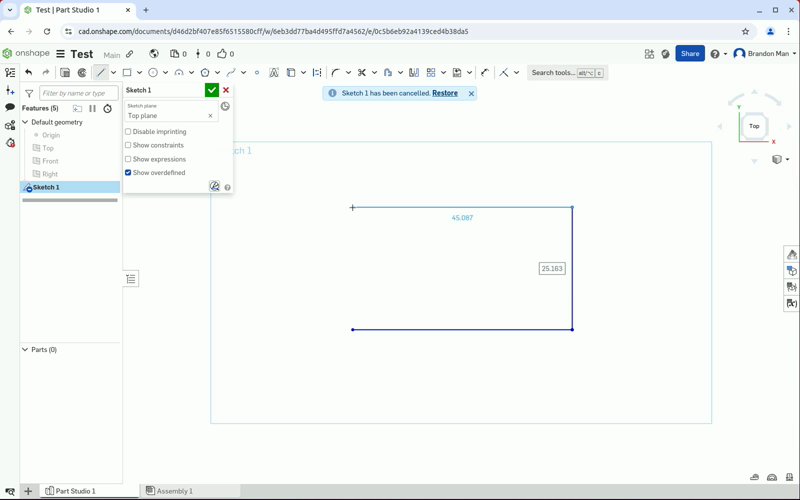
key_down(shift)
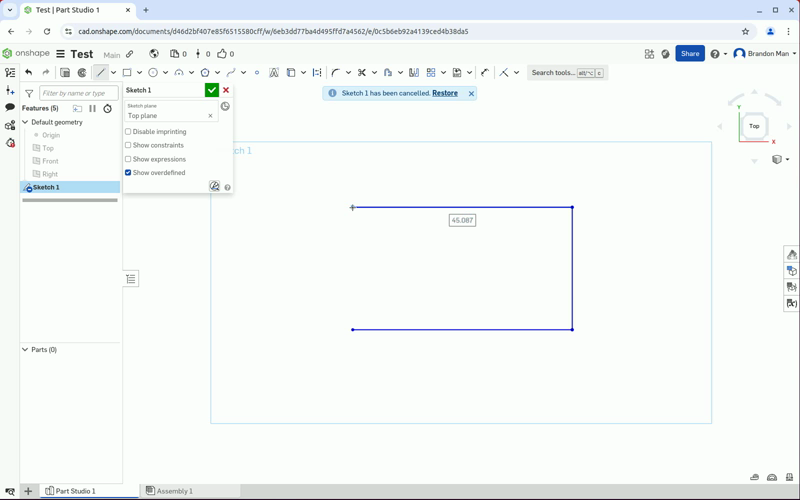
mouse_move(352, 329)
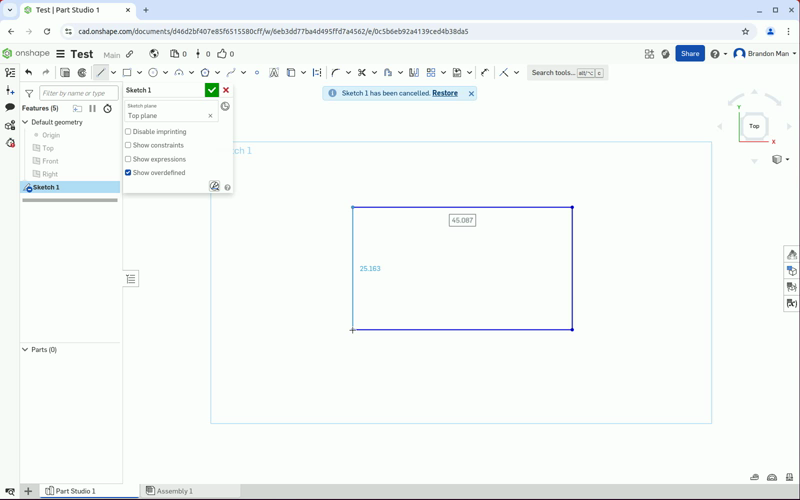
key_up(shift)
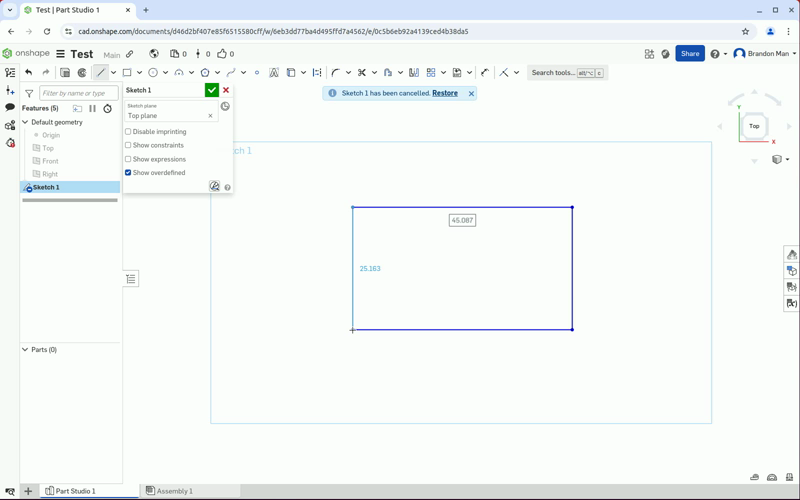
click(352, 329)
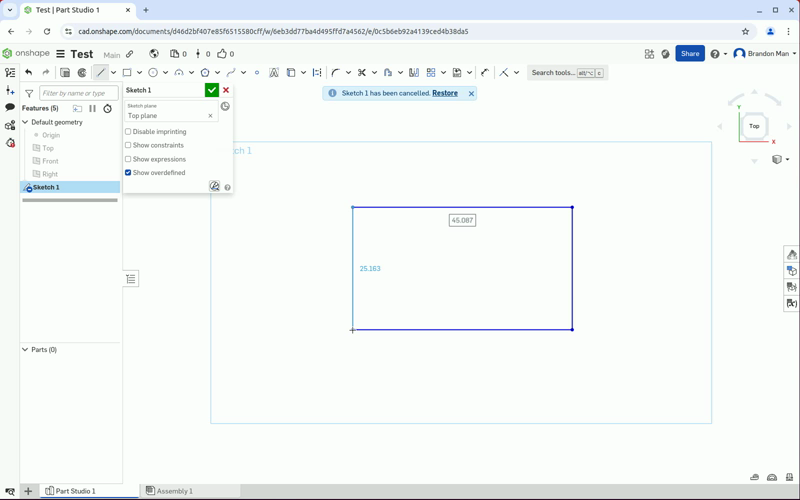
key(esc)
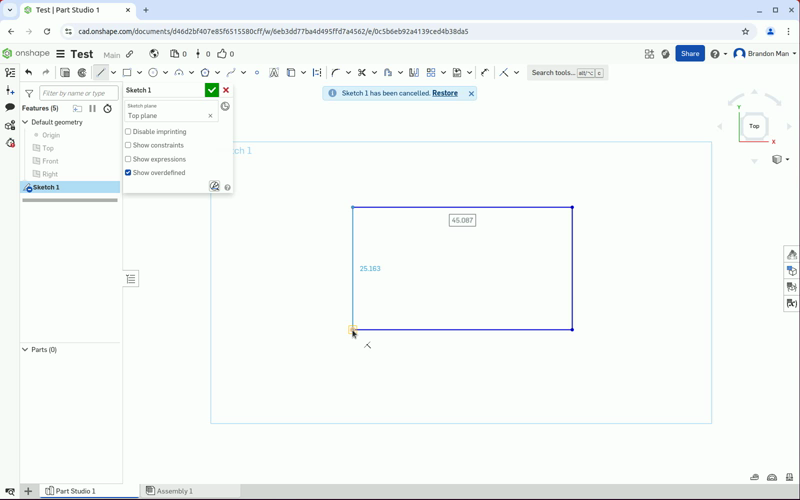
mouse_move(508, 233)
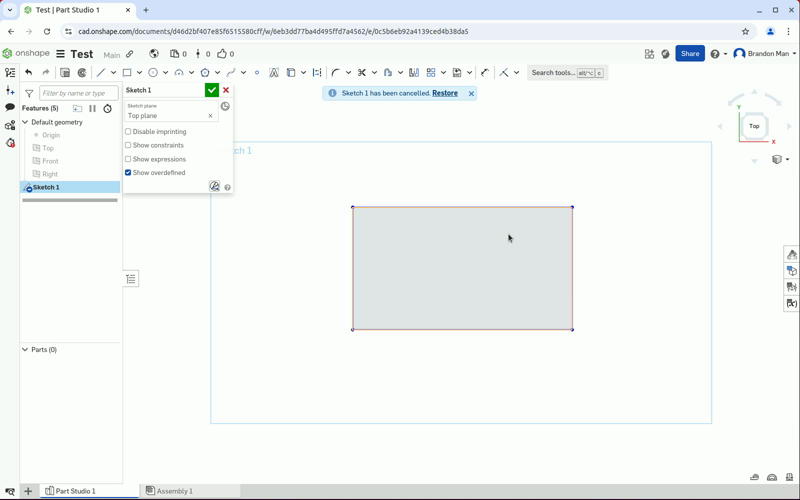
click(508, 233)
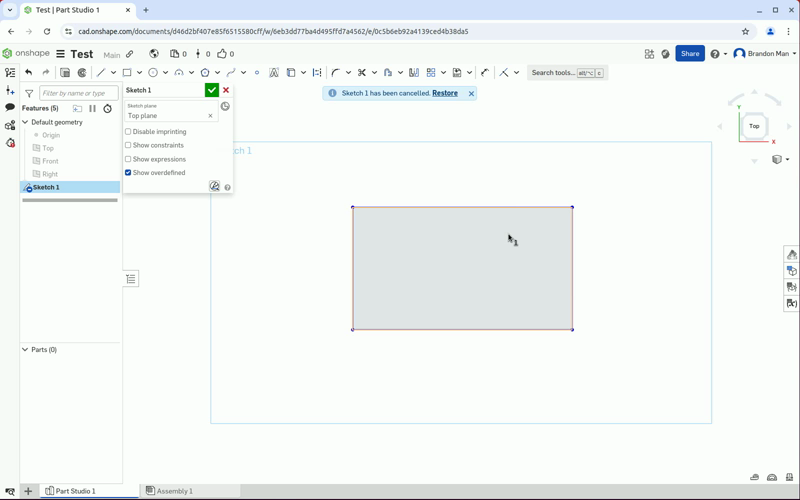
mouse_move(73, 352)
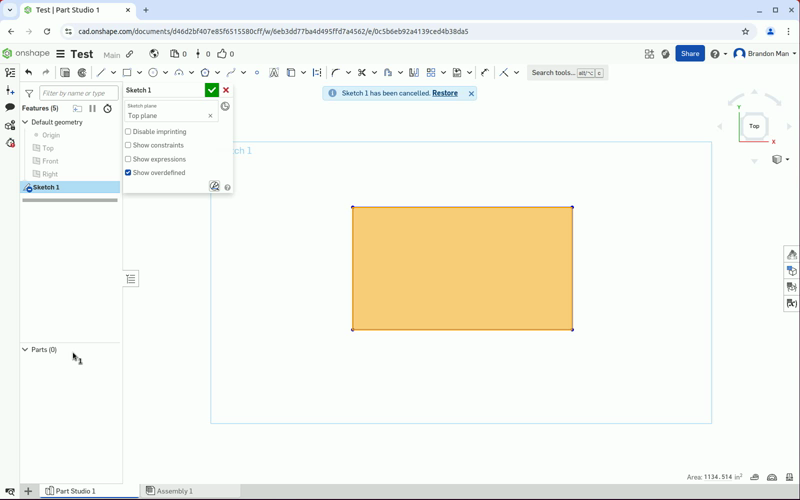
key(shift+y)
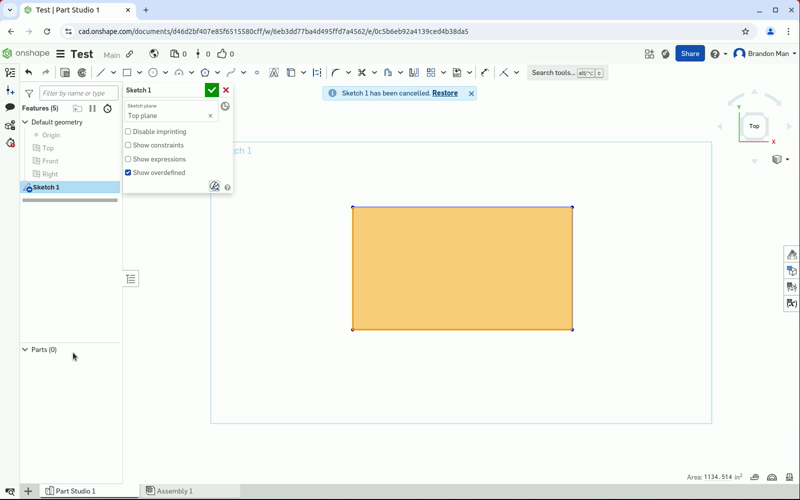
key(shift+e)
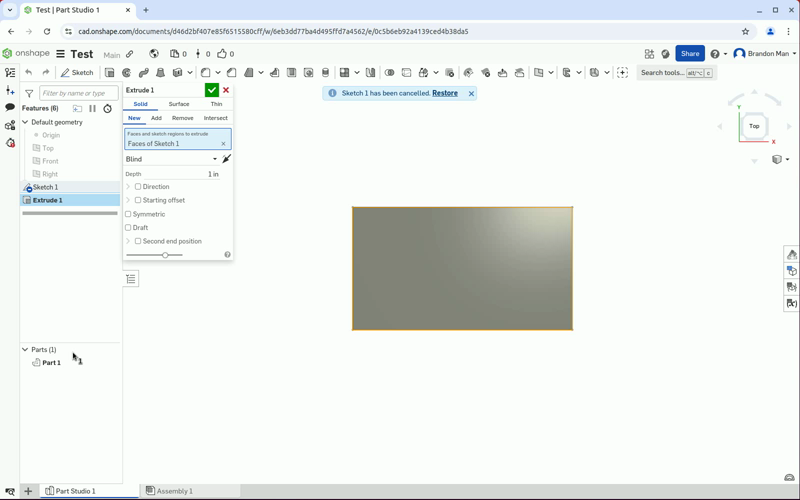
mouse_move(143, 106)
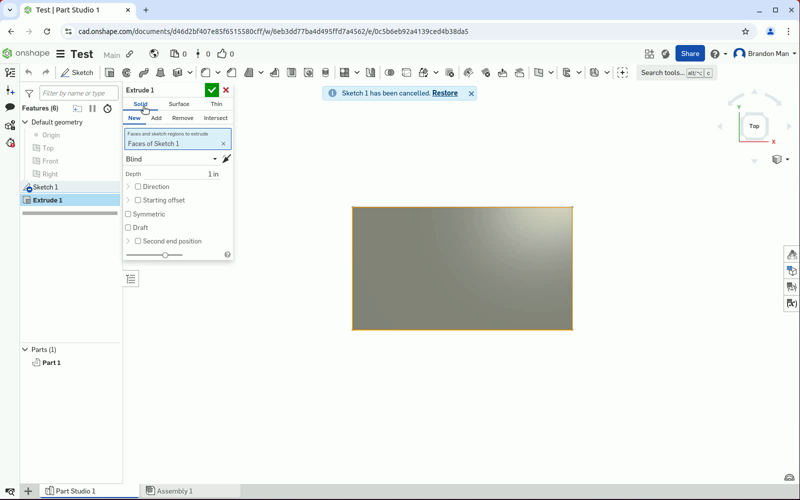
click(143, 106)
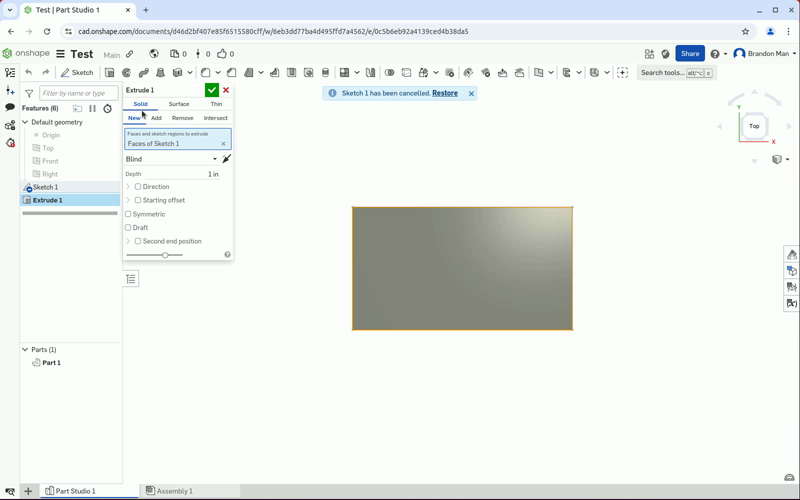
mouse_move(137, 120)
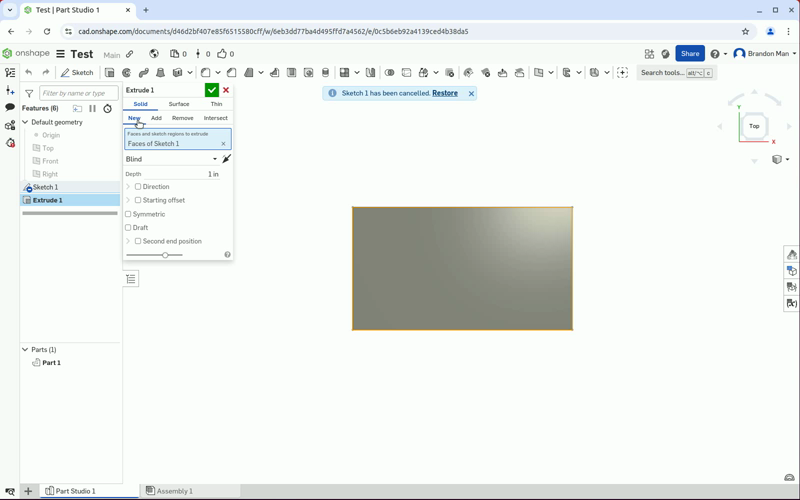
click(137, 120)
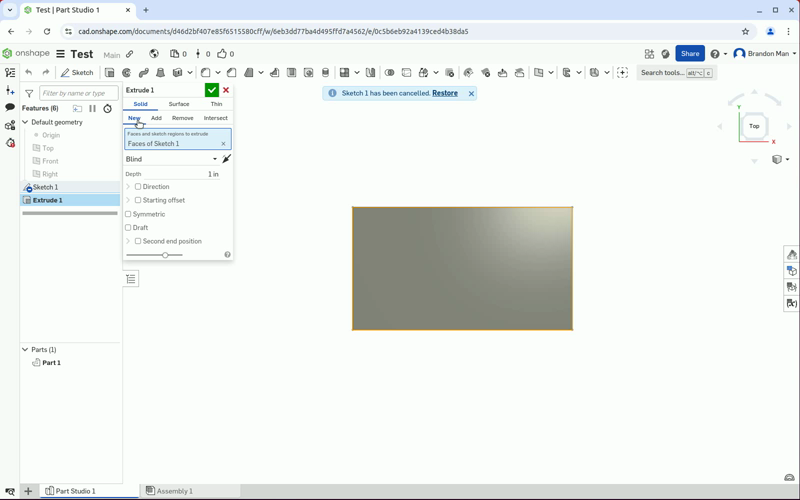
key(tab, 4)
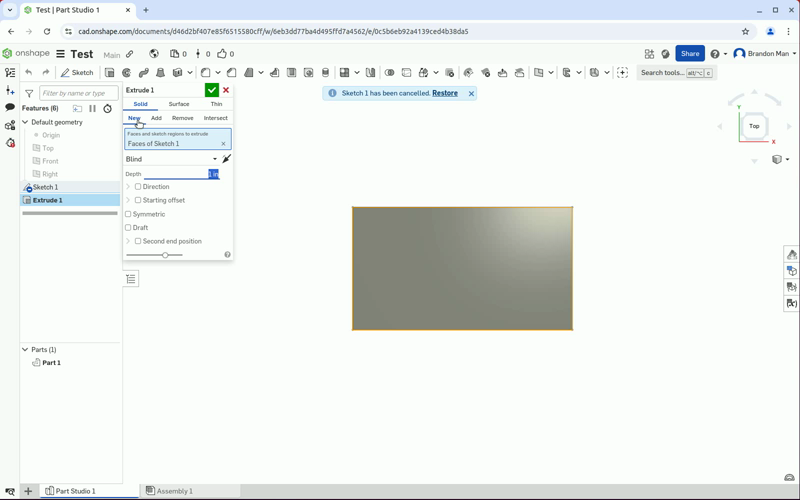
text(14.202)
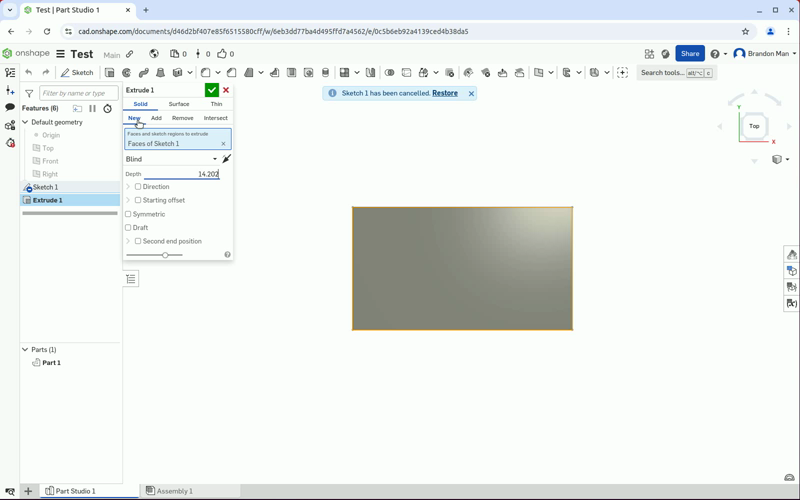
key(enter)
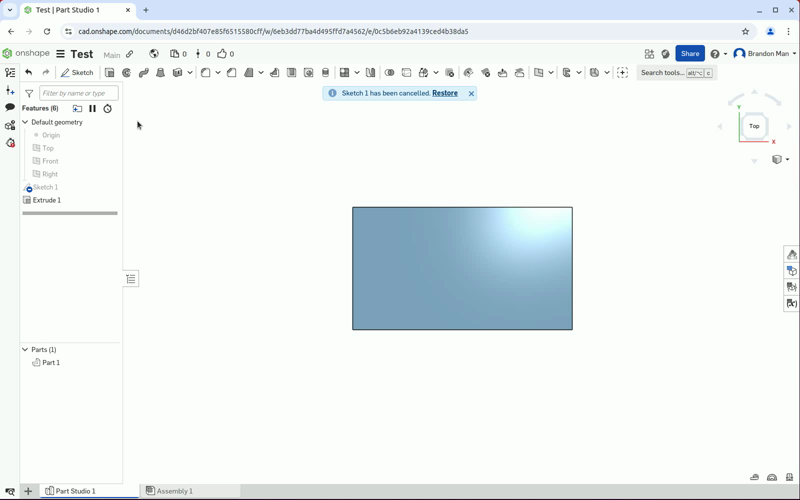
key(shift+h)
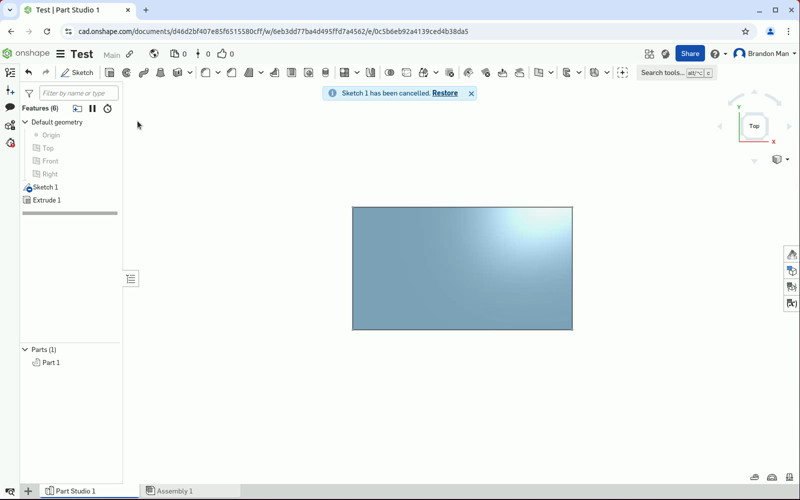
key(shift+h)
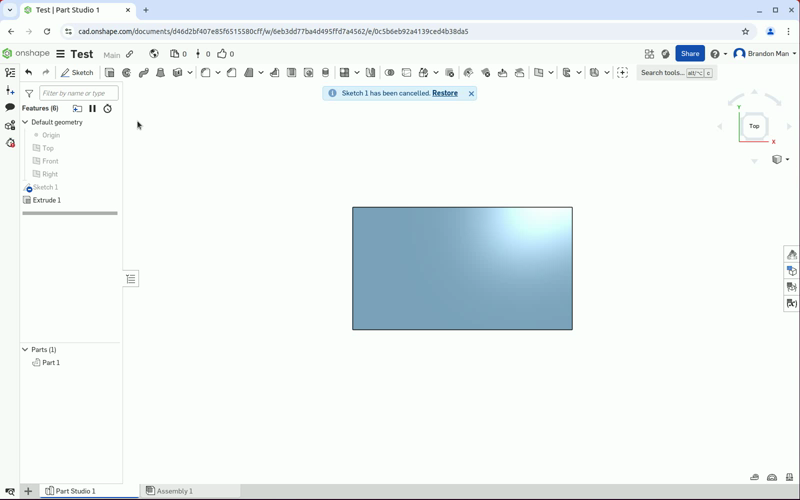
mouse_move(73, 189)
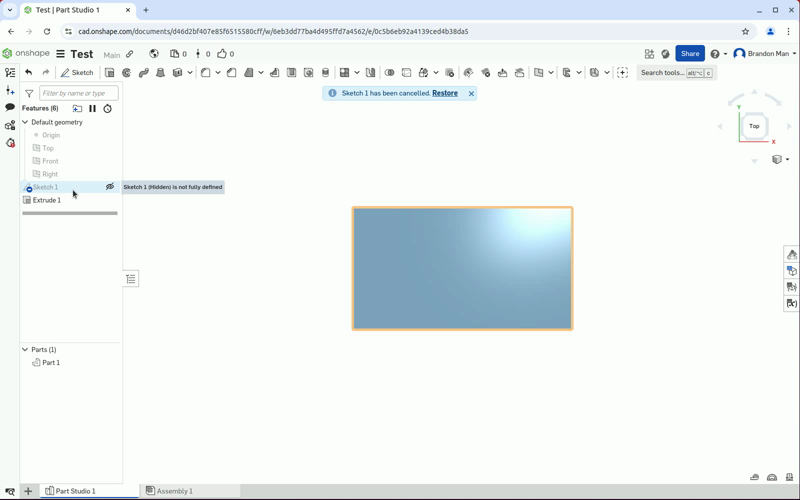
click(73, 189)
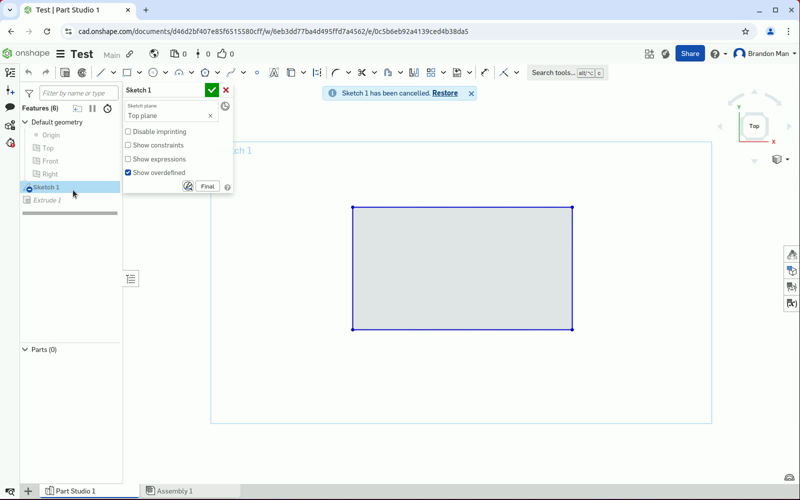
mouse_move(229, 92)
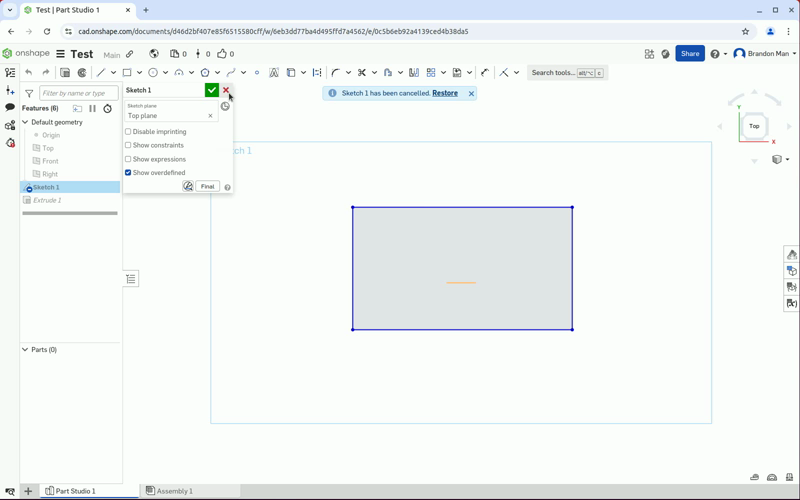
click(229, 92)
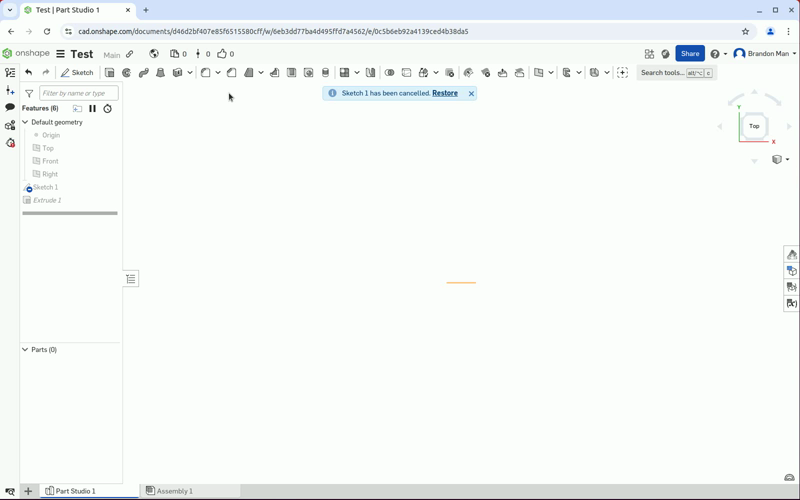
mouse_move(541, 75)
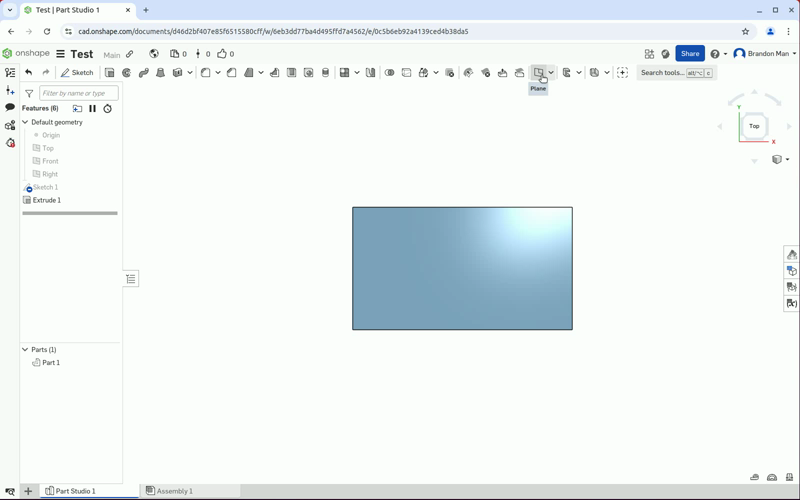
click(541, 75)
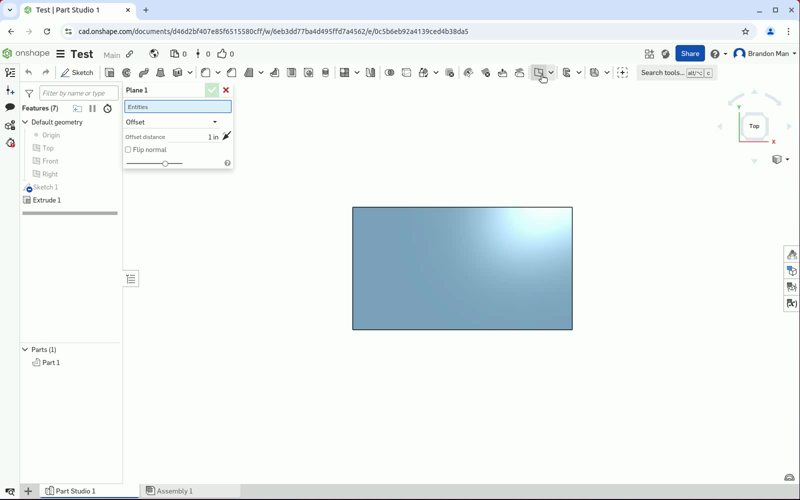
mouse_move(73, 150)
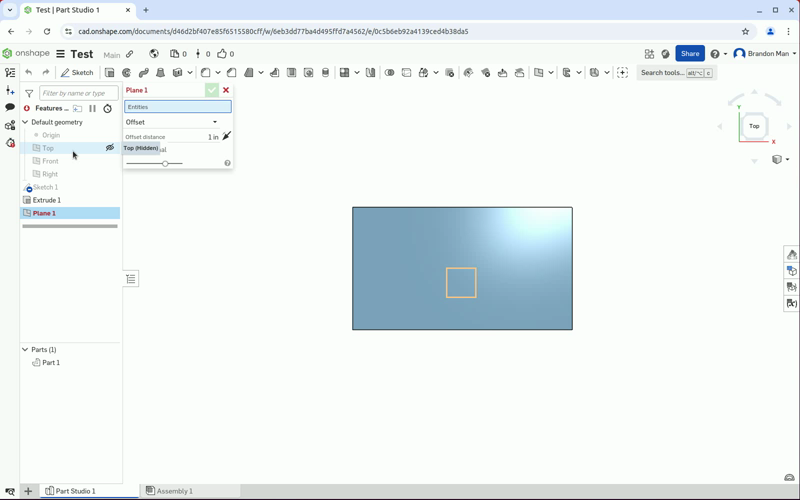
click(73, 150)
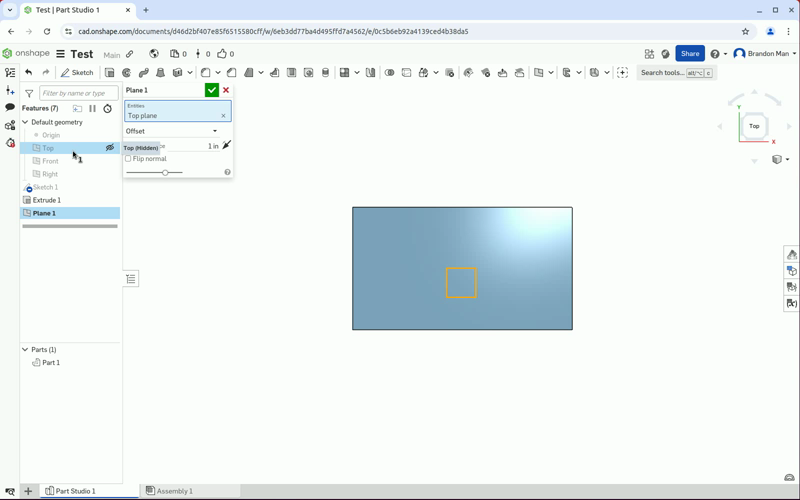
key(tab, 2)
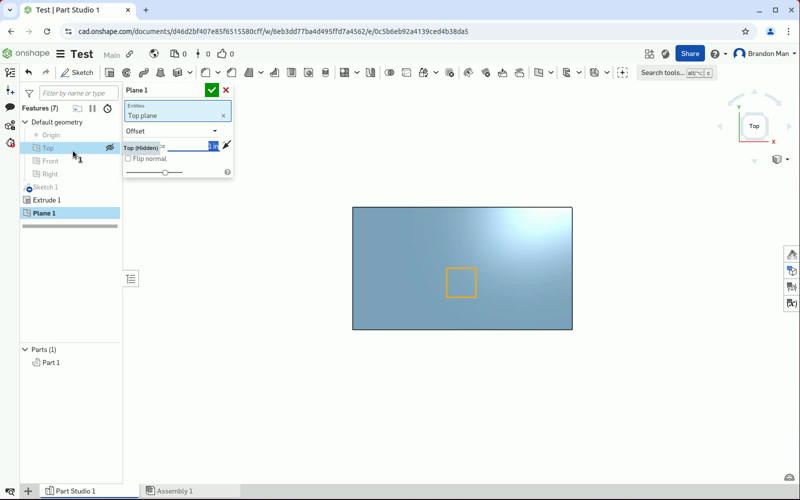
text(14.204)
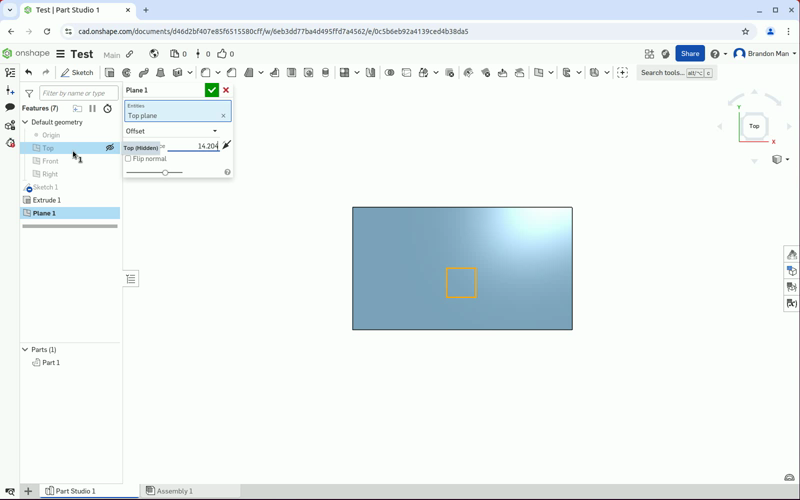
key(enter, 2)
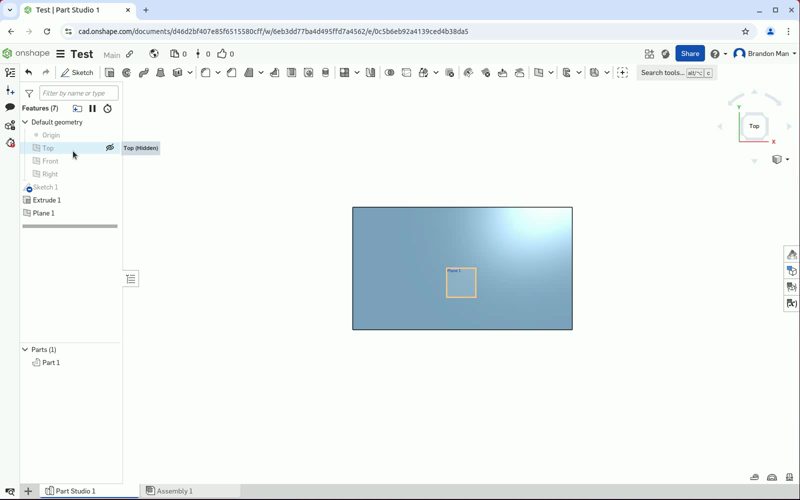
key(shift+s)
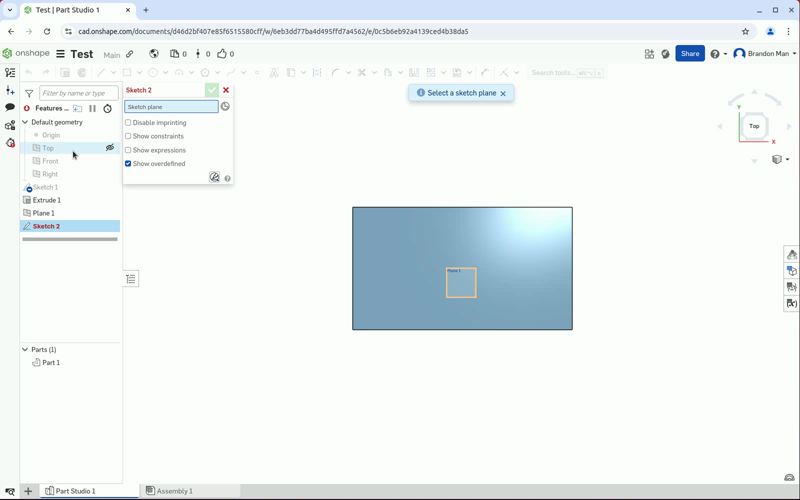
mouse_move(73, 215)
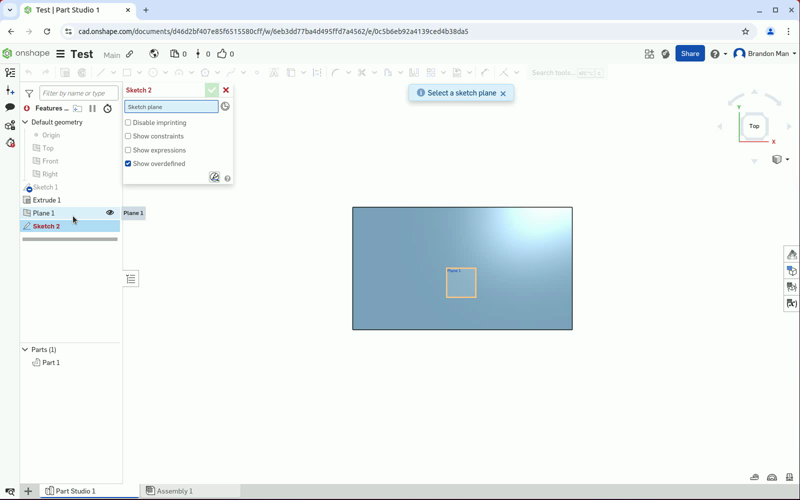
click(73, 215)
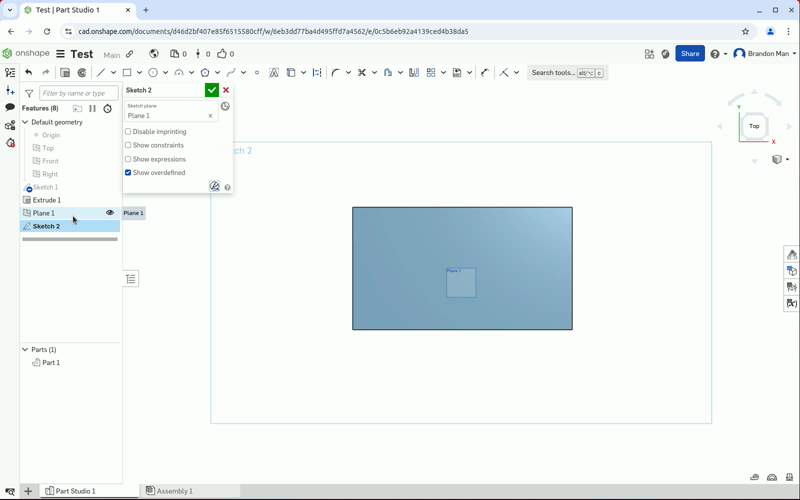
mouse_move(73, 352)
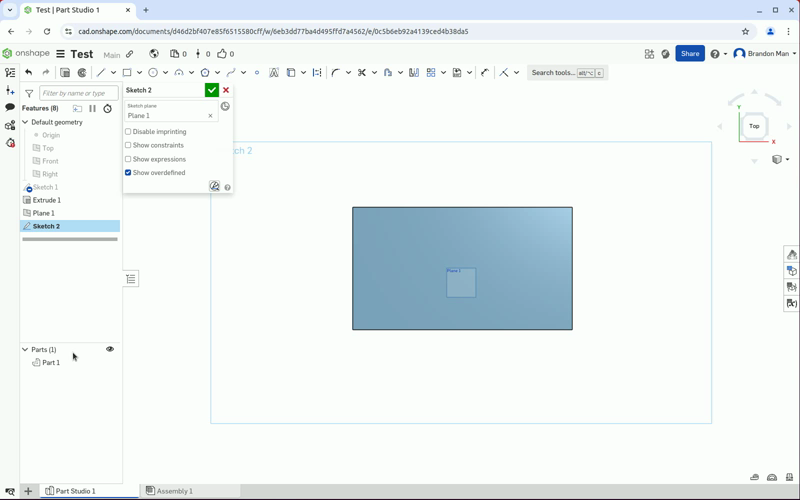
key(y)
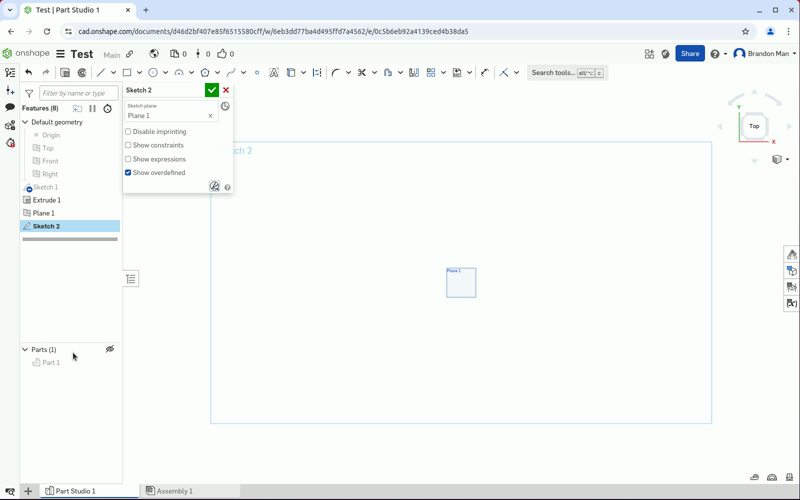
key(l)
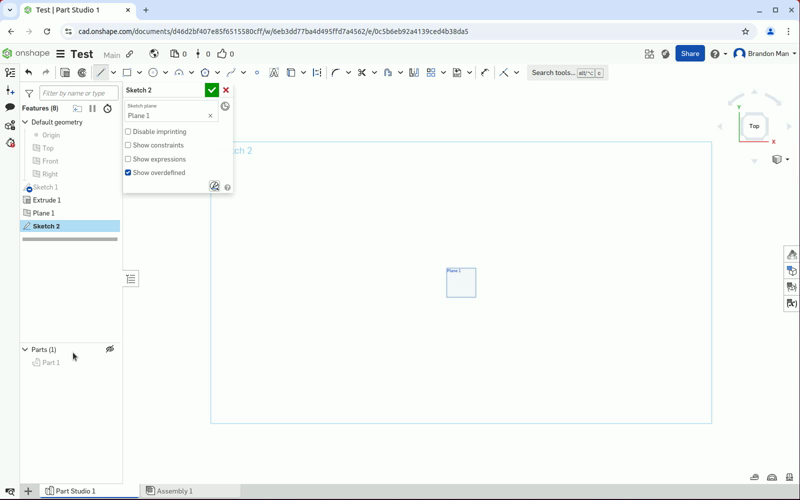
key_down(shift)
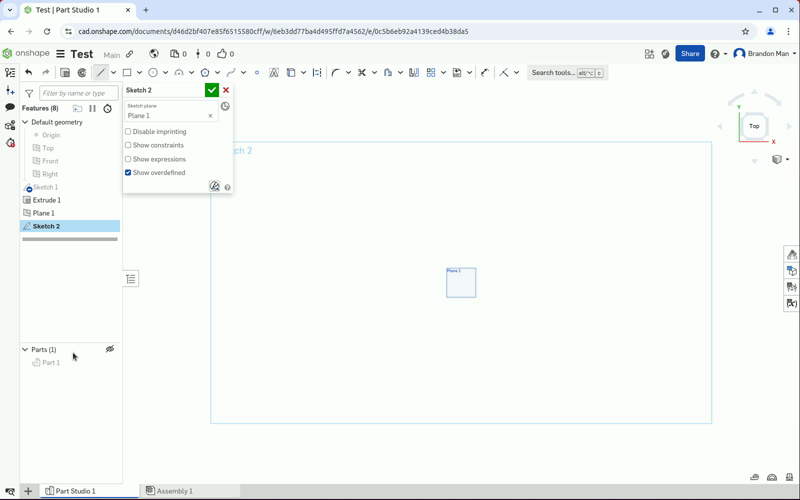
mouse_move(383, 329)
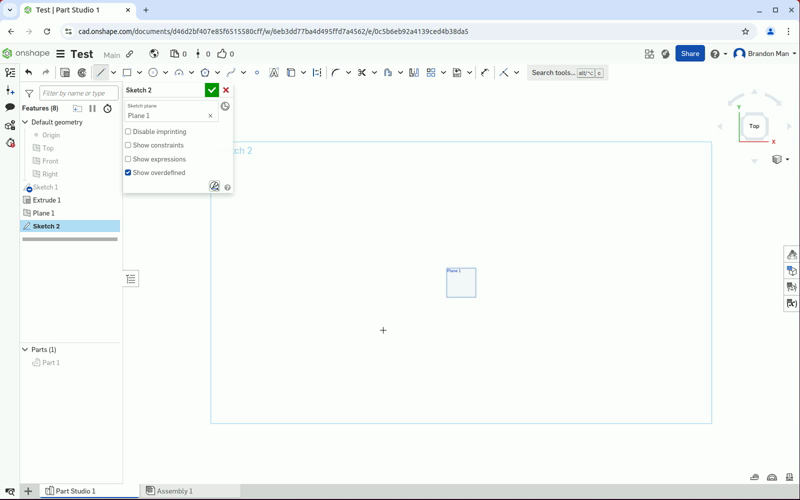
click(383, 329)
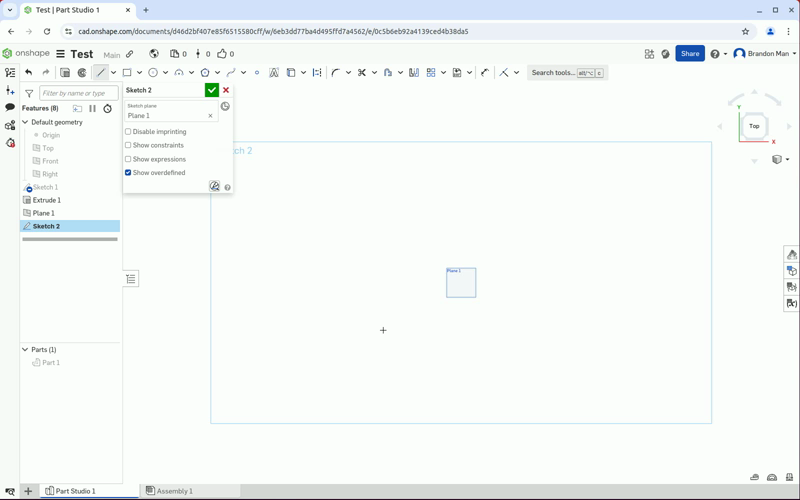
key_up(shift)
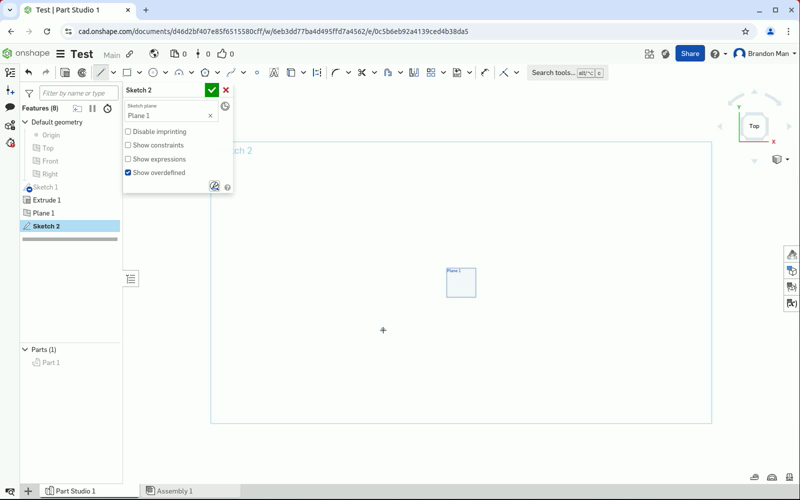
key_down(shift)
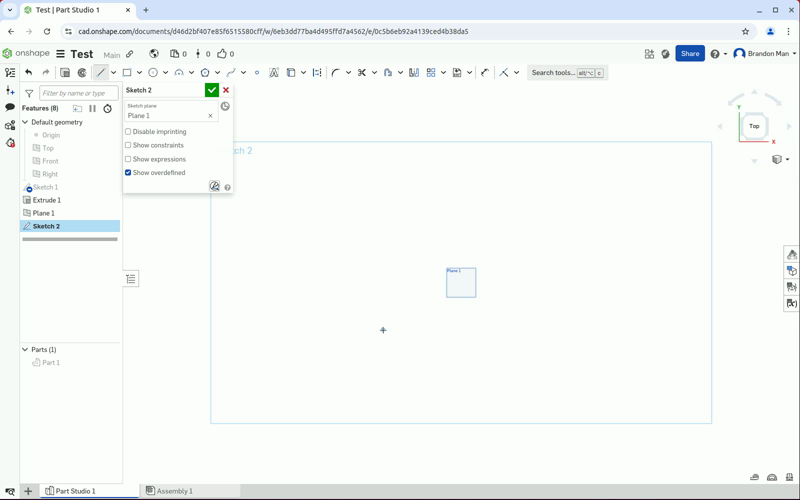
mouse_move(541, 329)
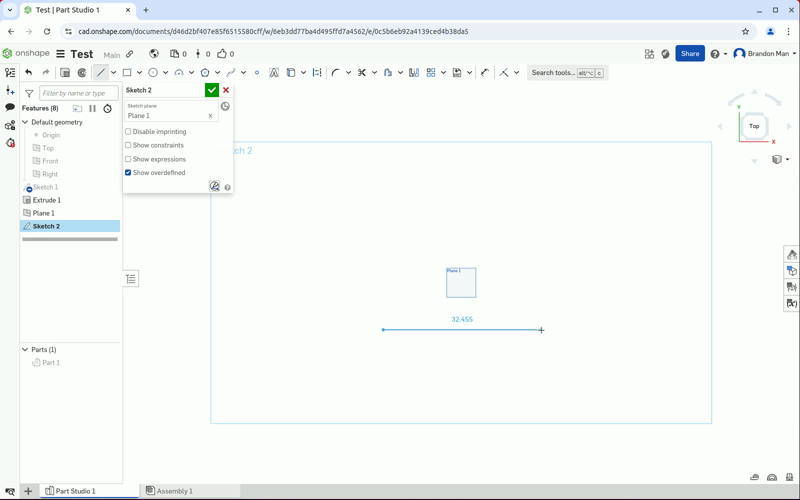
click(541, 329)
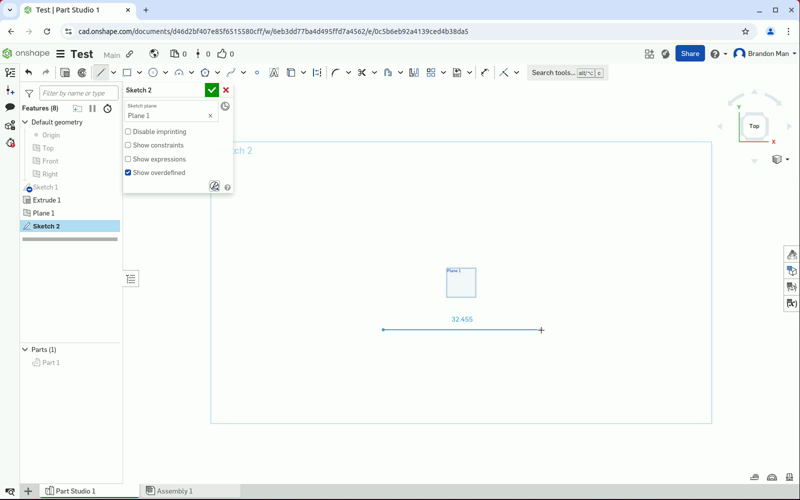
key_up(shift)
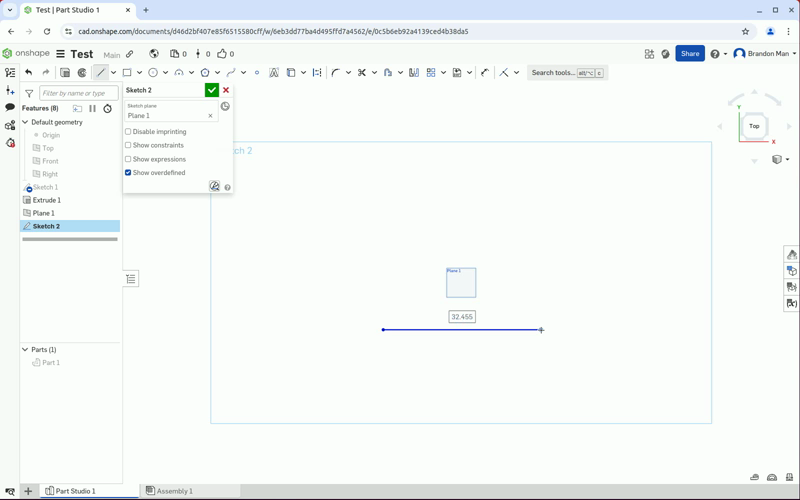
key_down(shift)
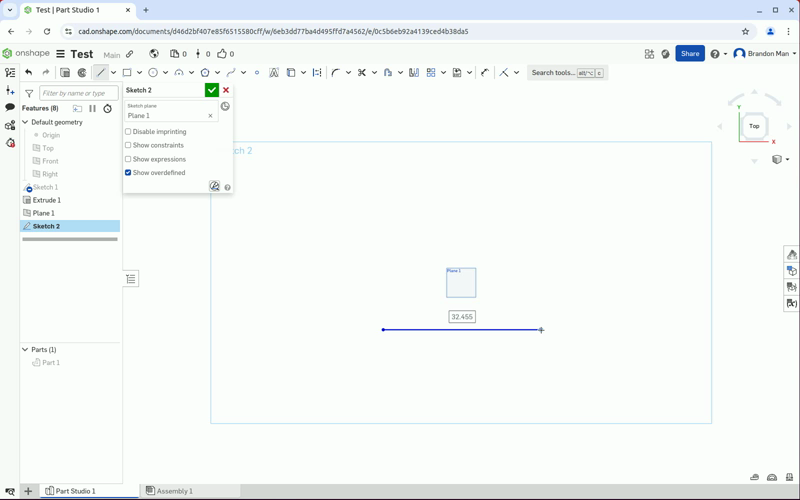
mouse_move(541, 206)
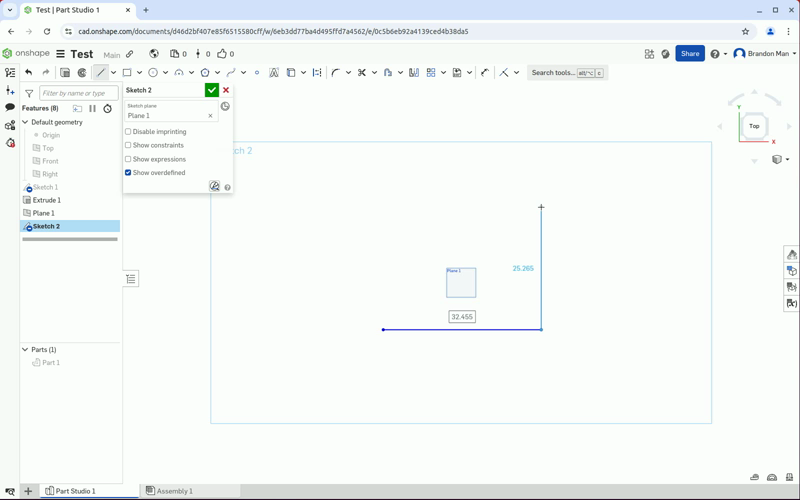
click(541, 206)
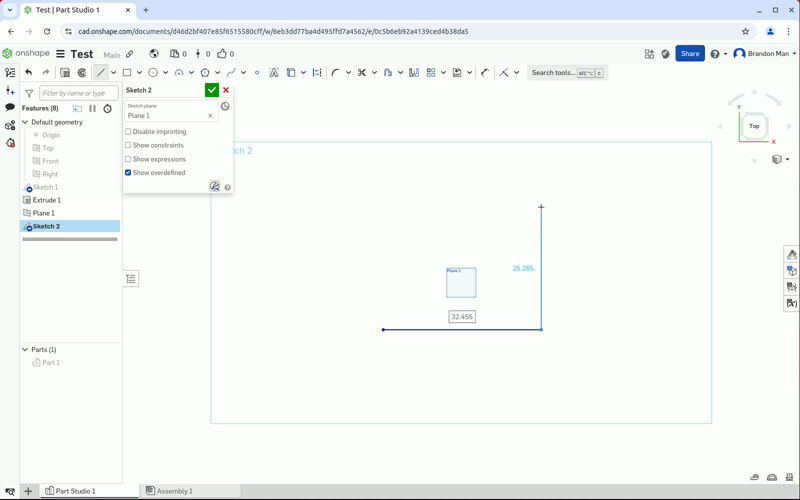
key_up(shift)
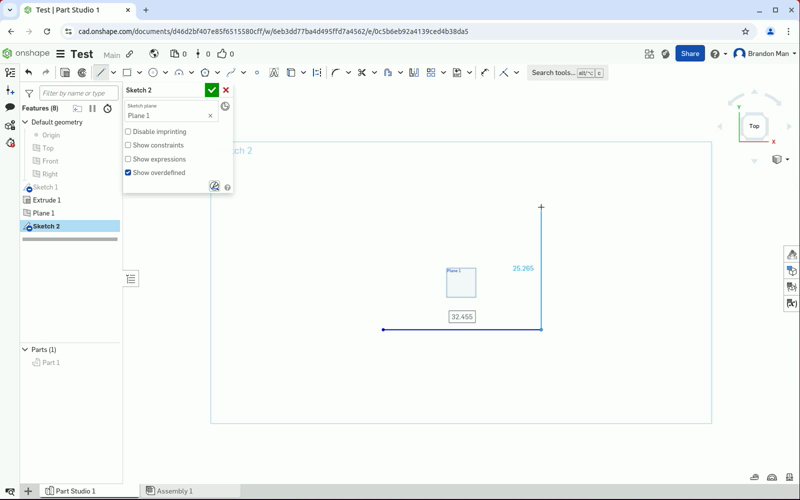
key_down(shift)
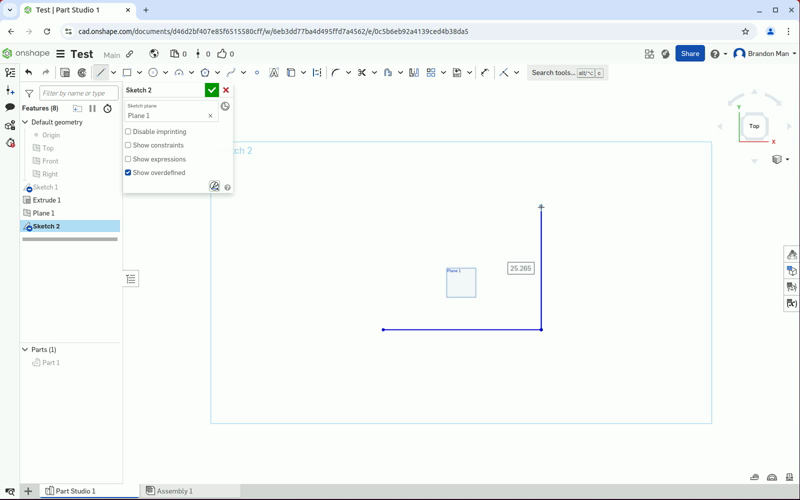
mouse_move(383, 206)
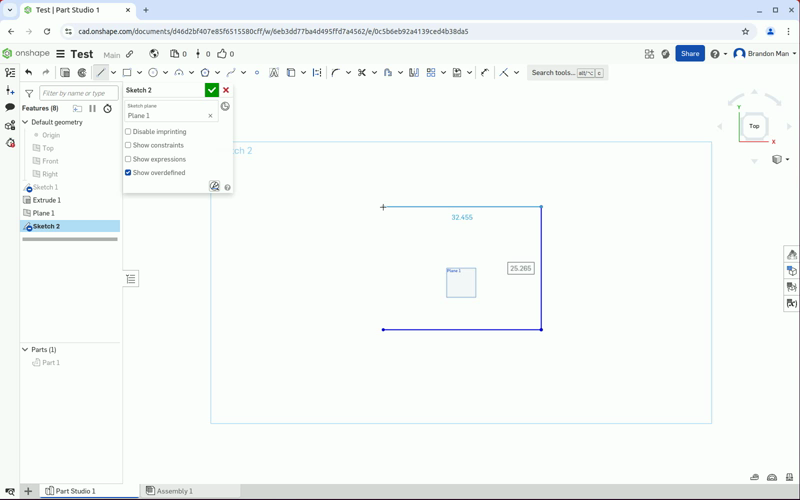
click(383, 206)
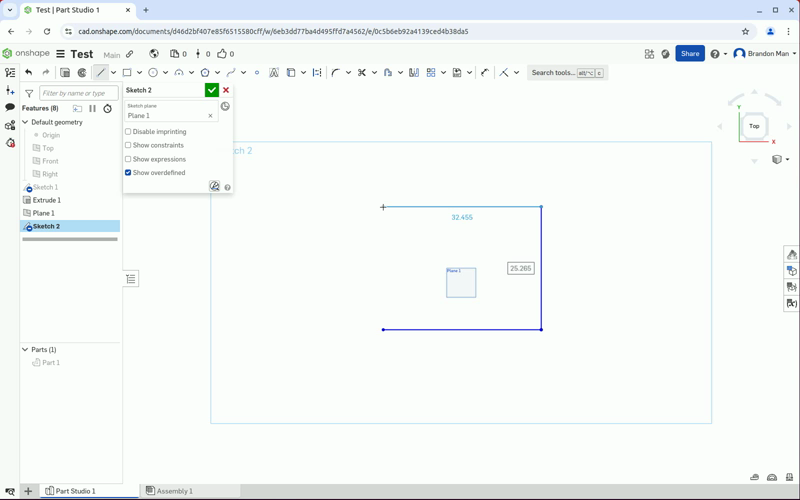
key_up(shift)
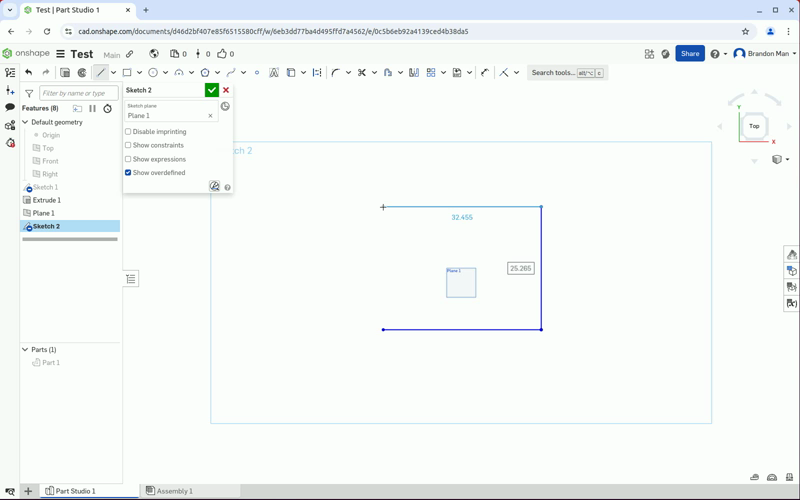
key_down(shift)
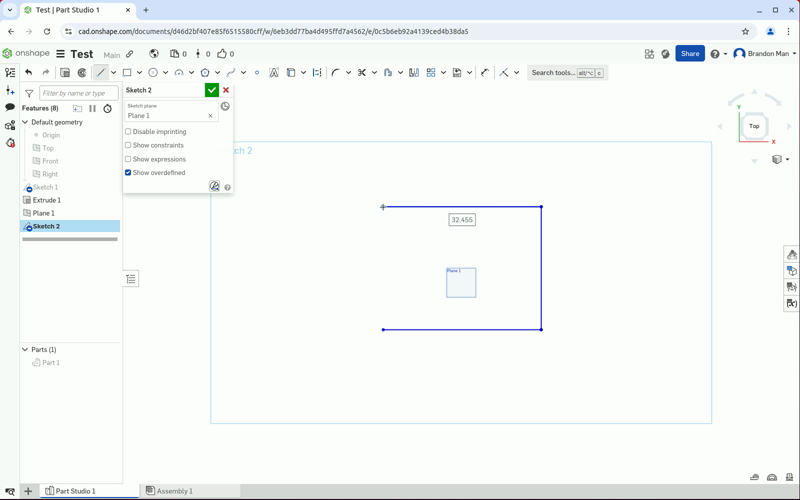
mouse_move(383, 329)
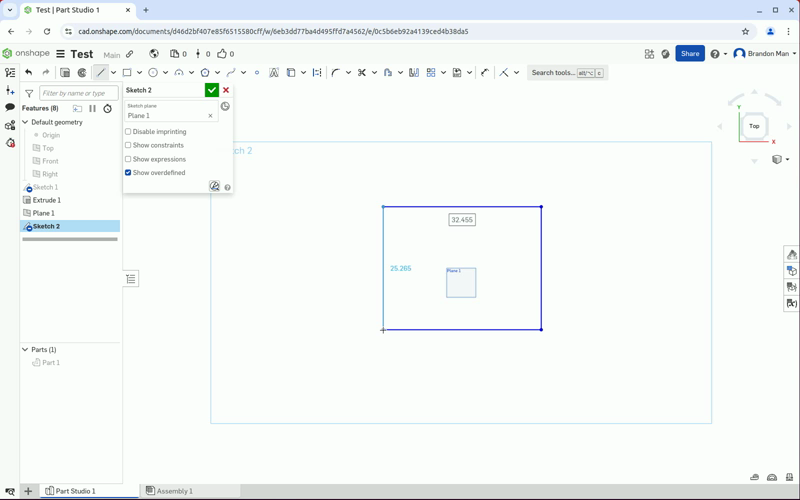
key_up(shift)
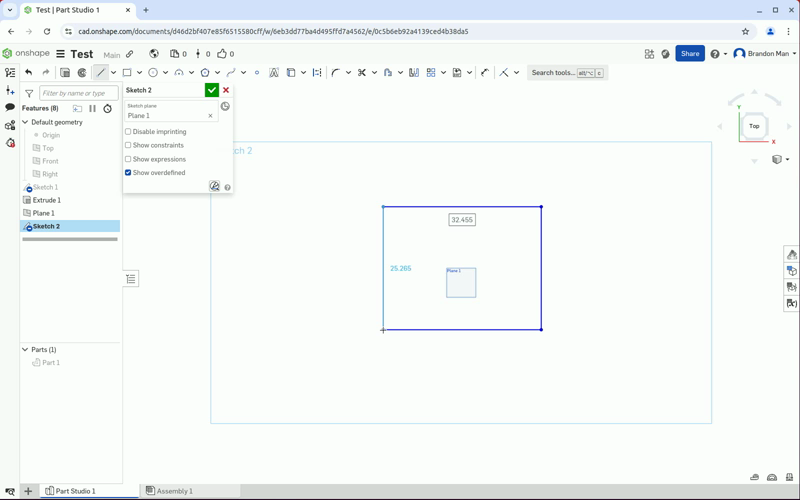
click(383, 329)
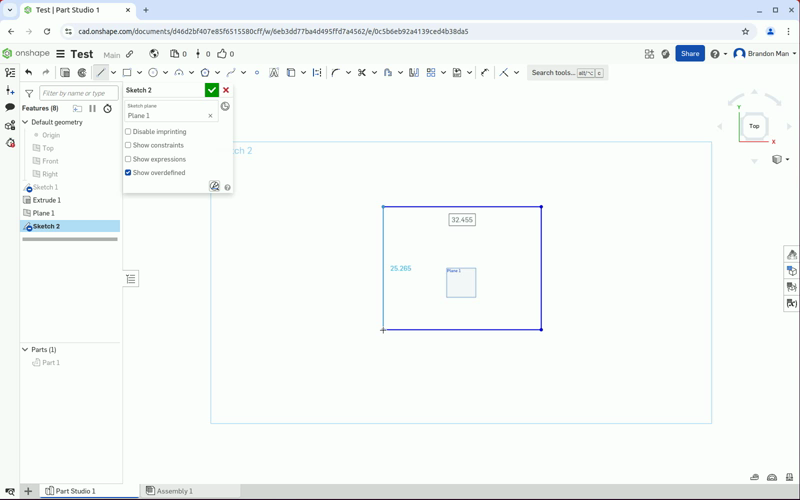
key(esc)
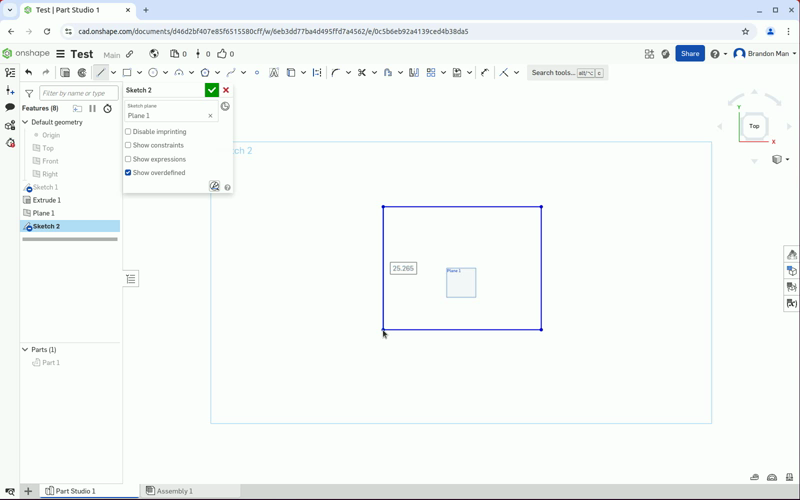
mouse_move(520, 296)
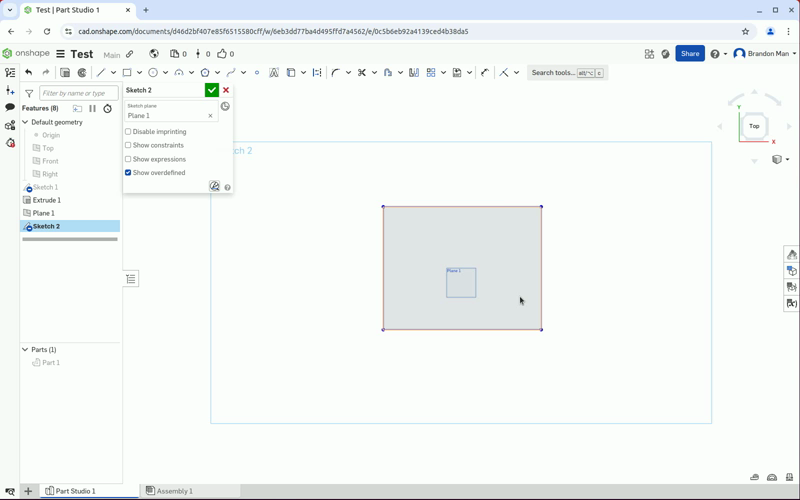
click(520, 296)
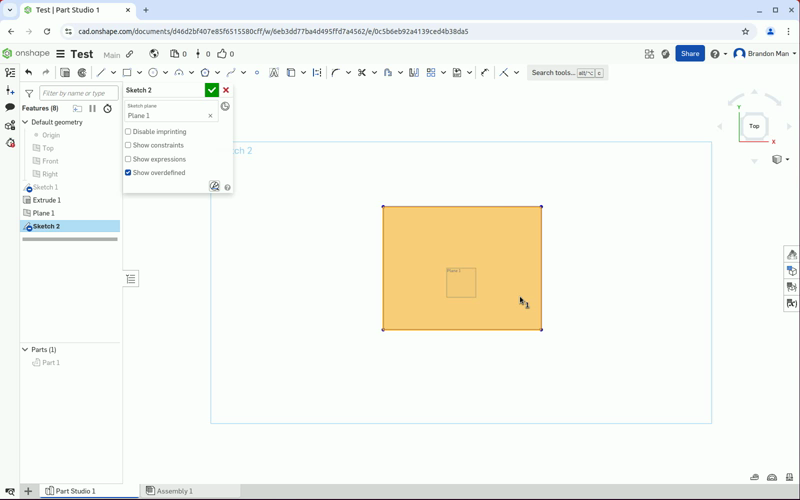
mouse_move(73, 352)
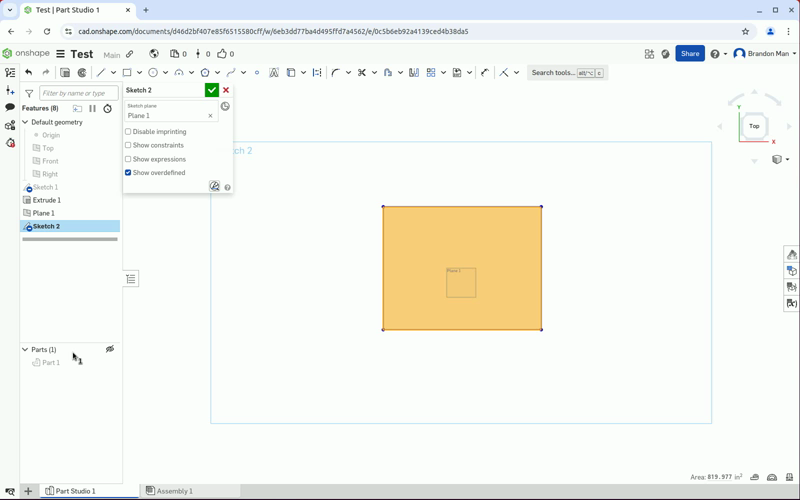
key(shift+y)
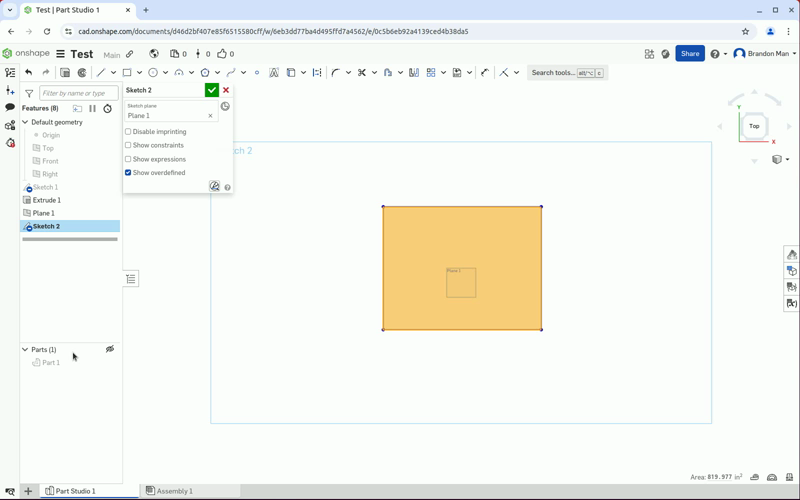
key(shift+e)
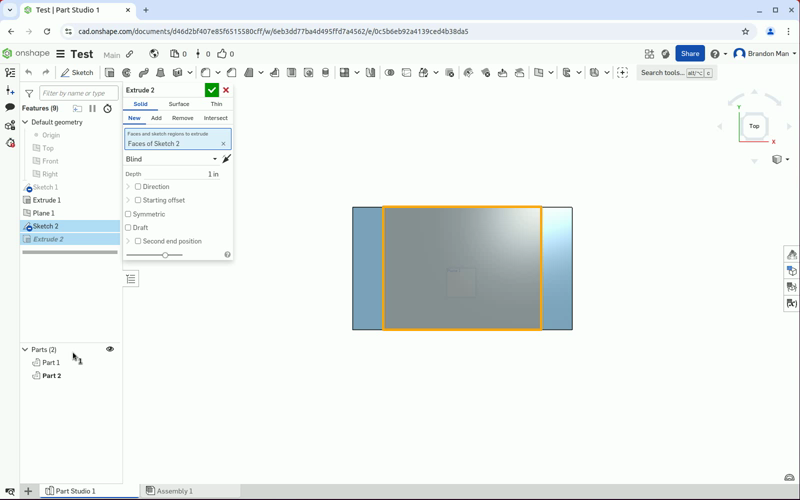
mouse_move(143, 106)
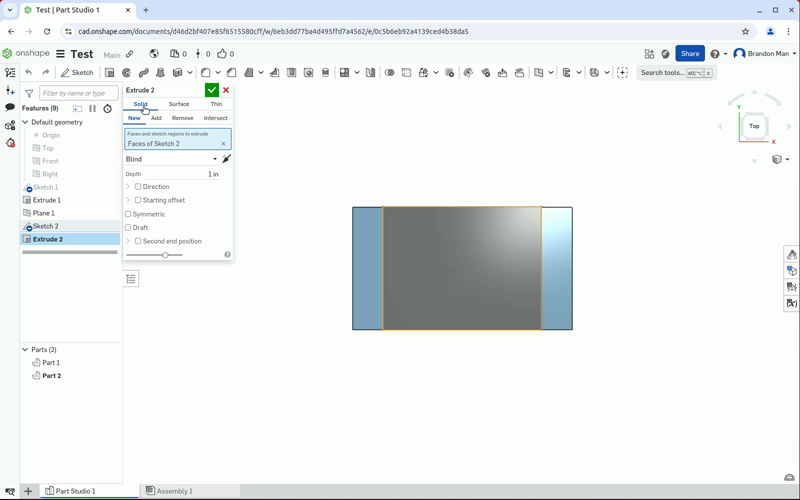
click(143, 106)
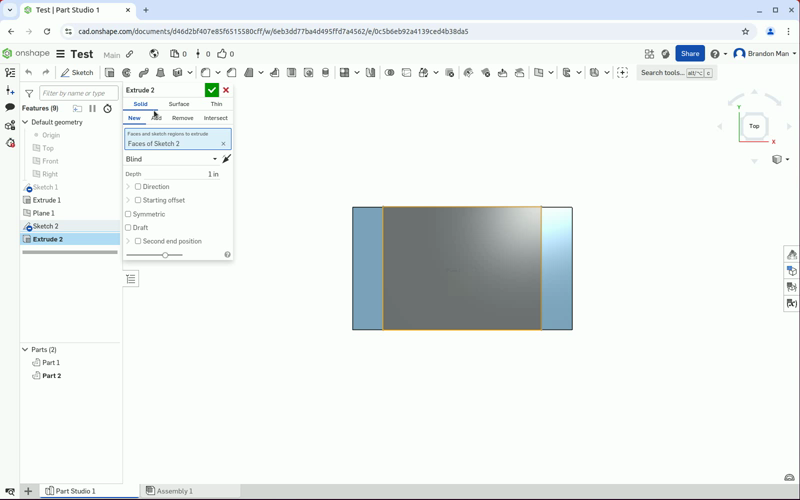
mouse_move(186, 120)
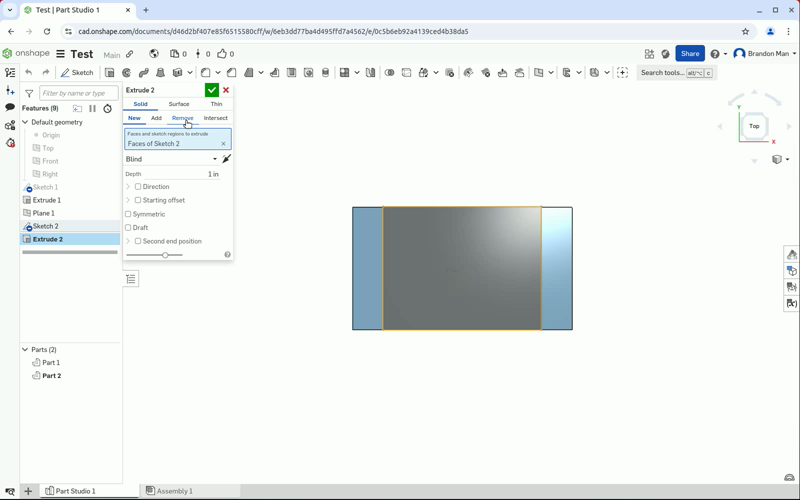
click(186, 120)
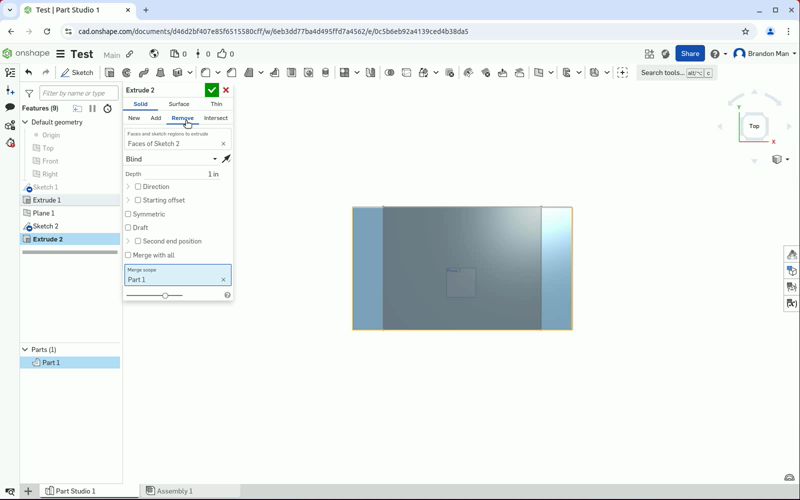
key(tab, 4)
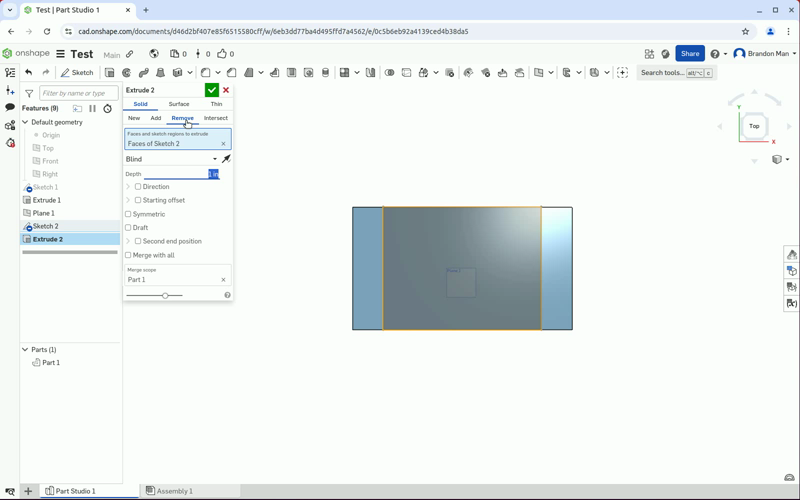
text(4.333)
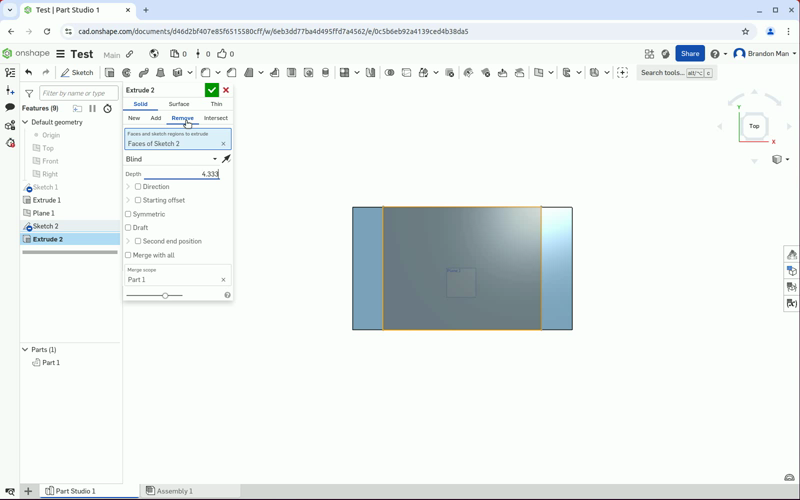
key(tab, 6)
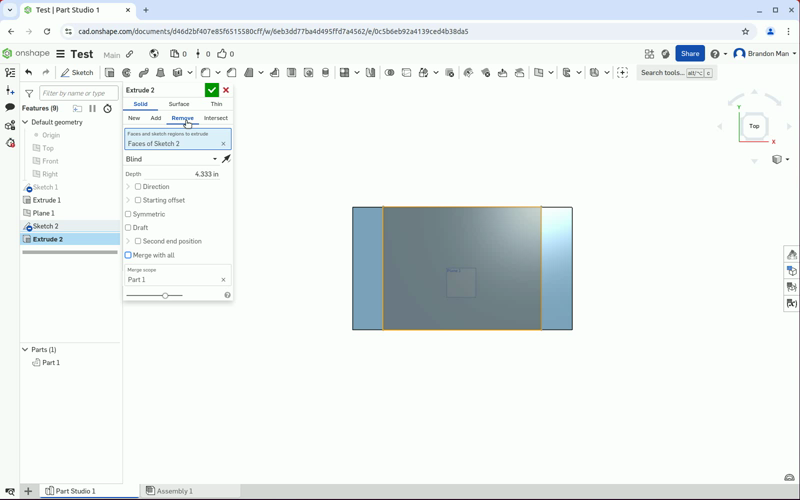
key(space)
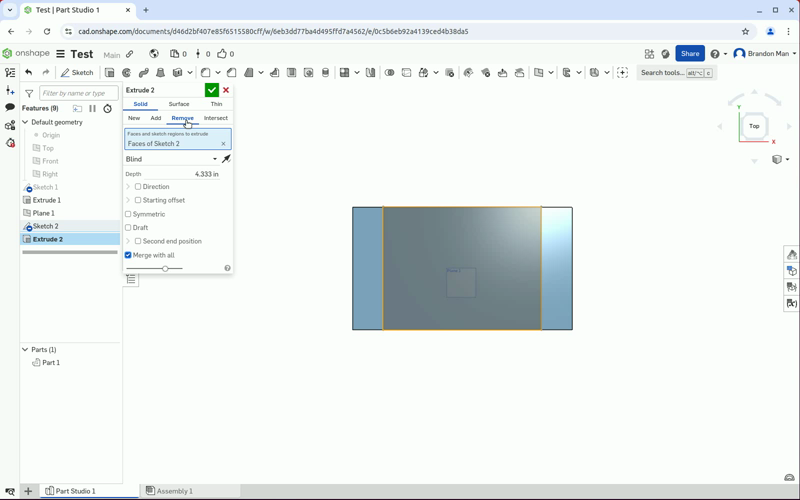
key(enter)
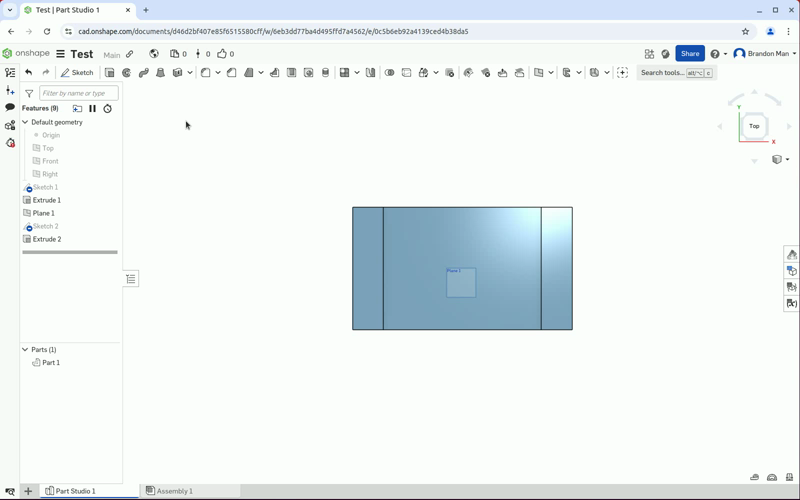
key(shift+h)
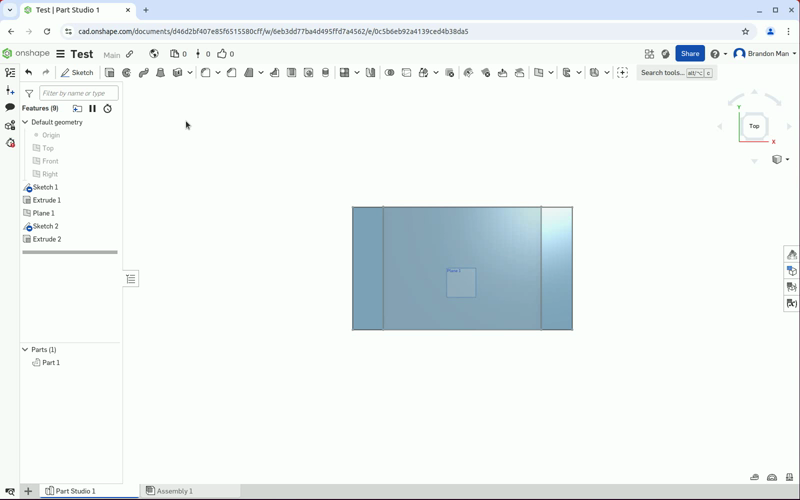
key(shift+h)
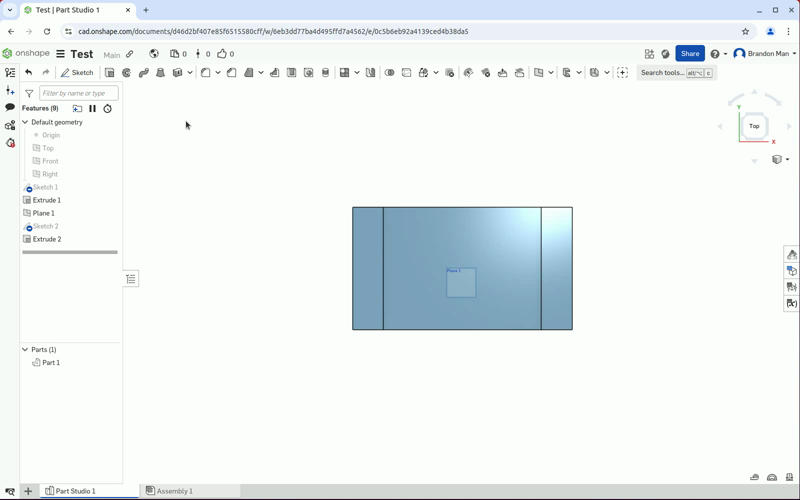
mouse_move(73, 189)
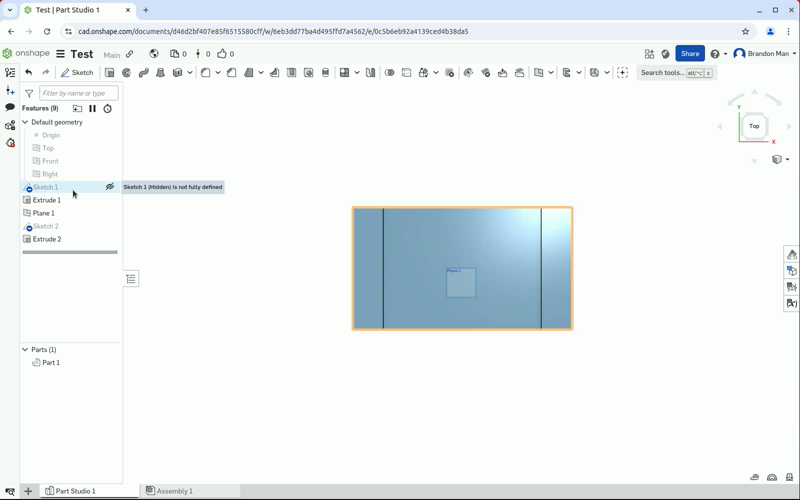
click(73, 189)
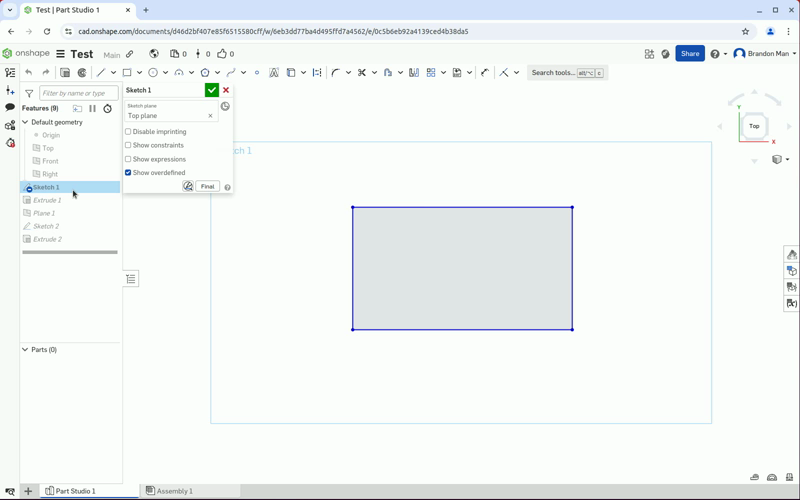
mouse_move(229, 92)
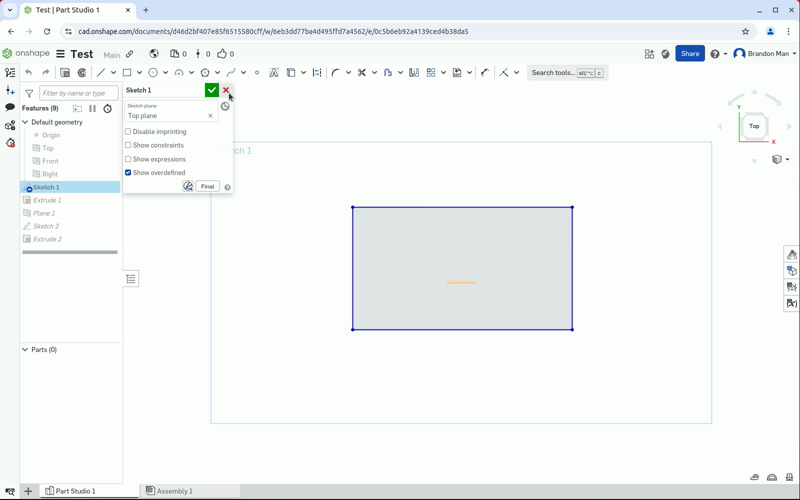
click(229, 92)
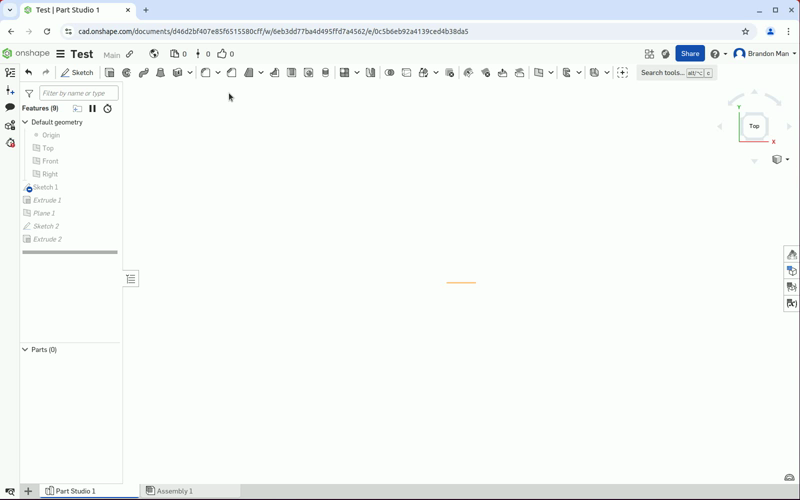
key(shift+s)
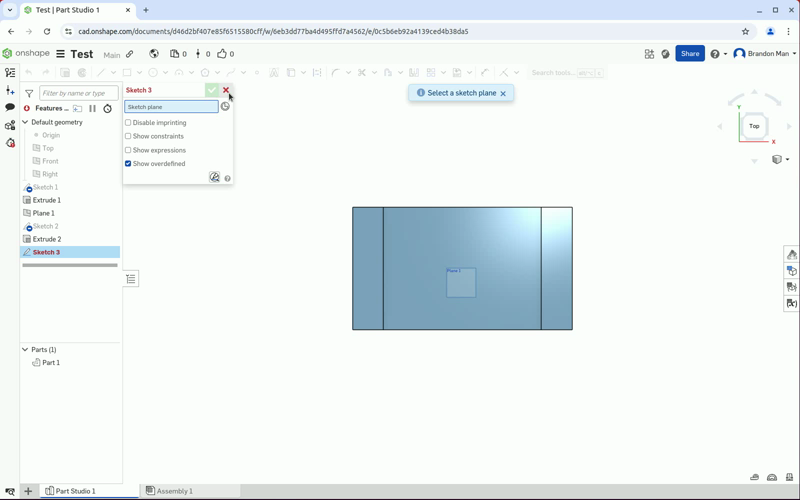
mouse_move(73, 215)
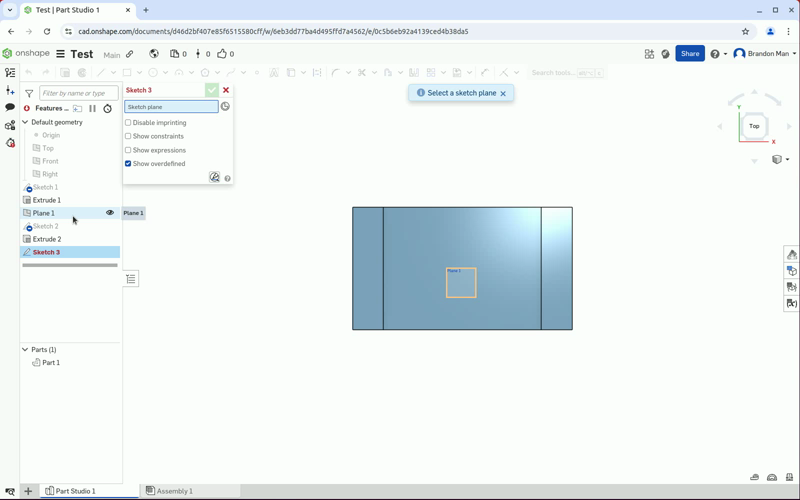
click(73, 215)
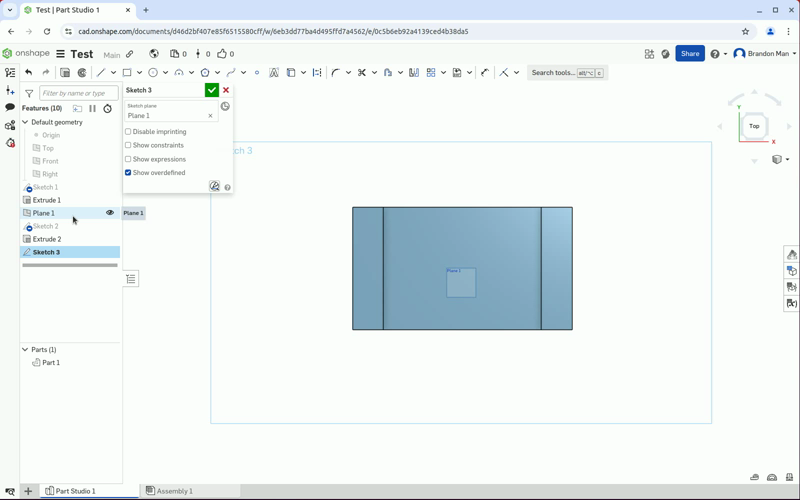
mouse_move(73, 352)
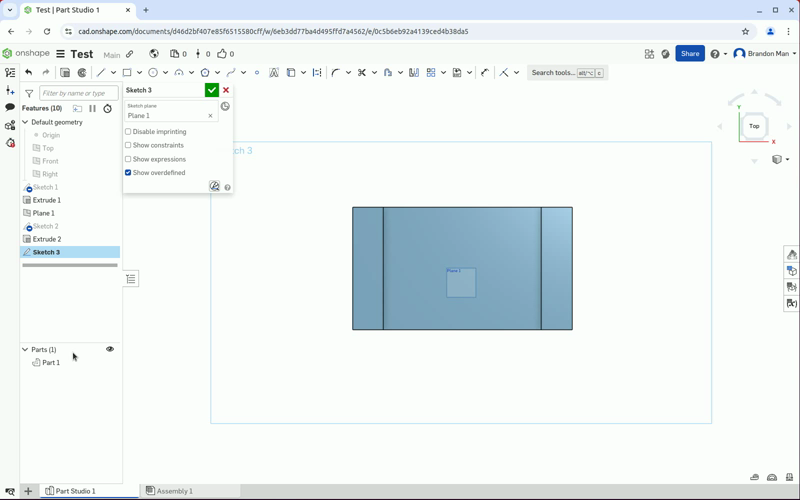
key(y)
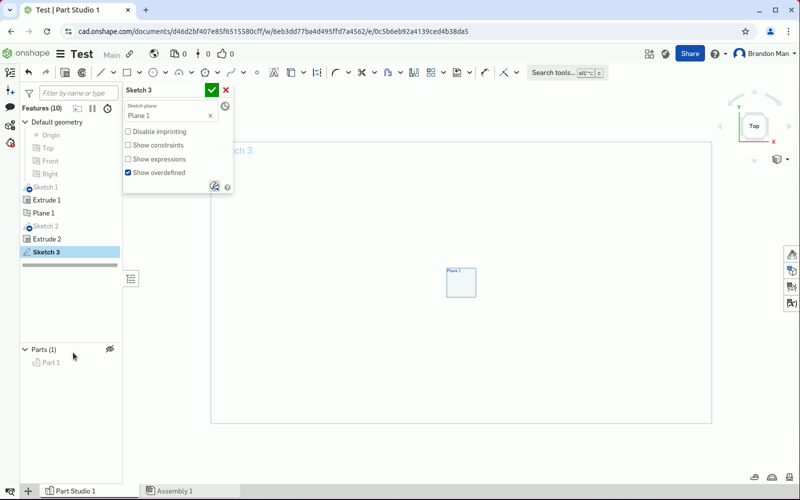
key(l)
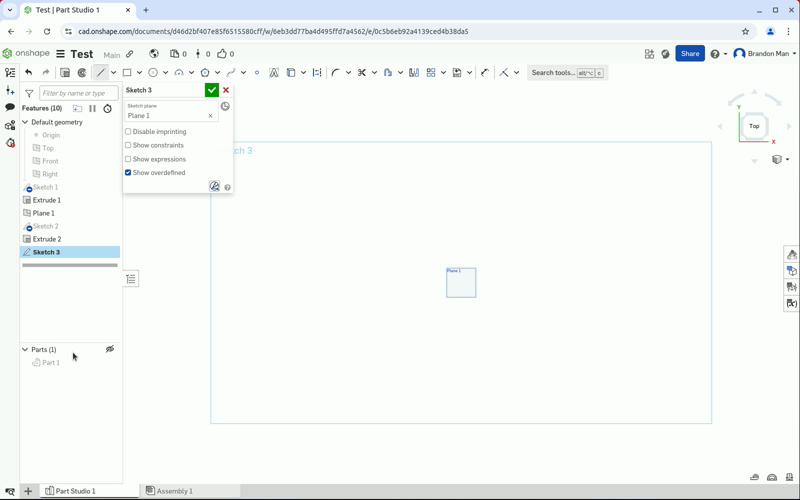
key_down(shift)
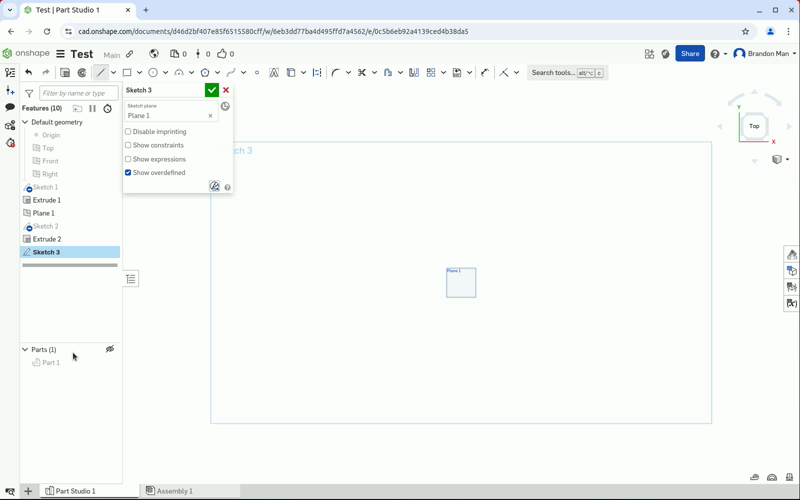
mouse_move(542, 299)
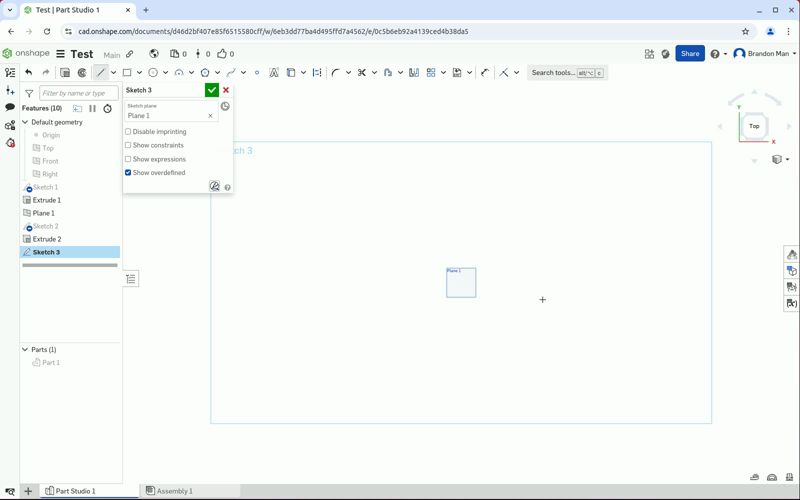
click(542, 299)
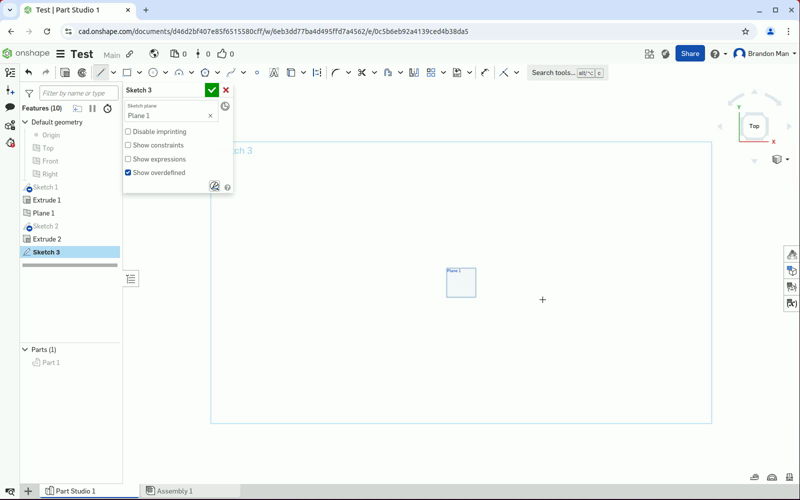
key_up(shift)
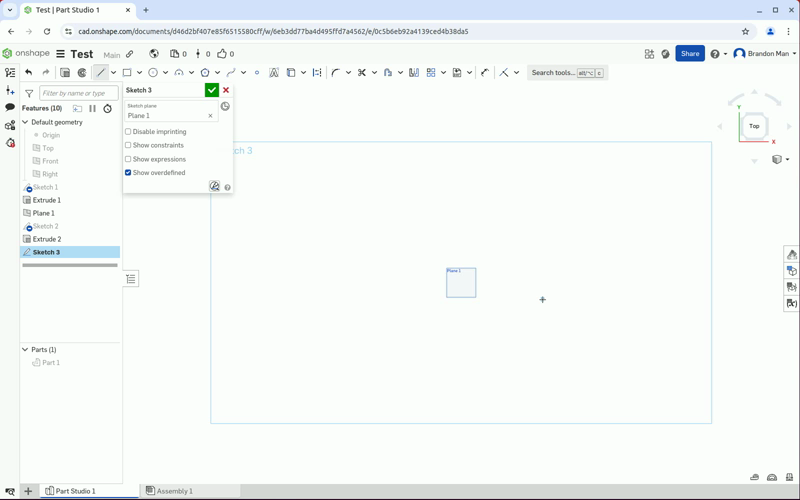
key_down(shift)
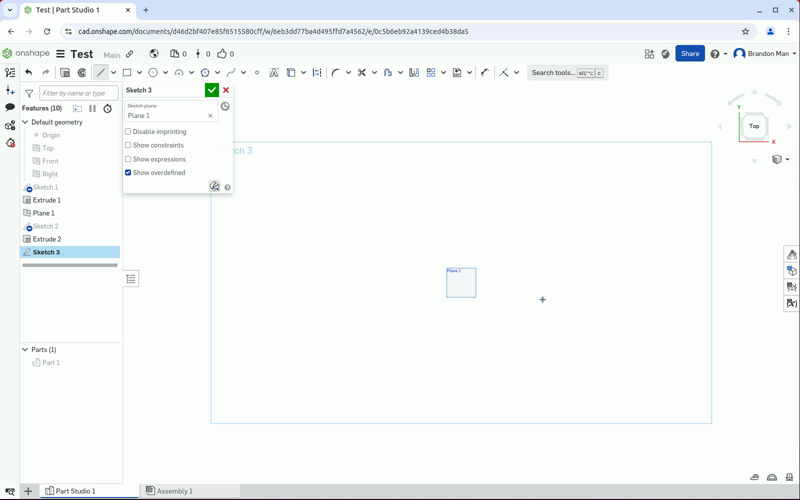
mouse_move(572, 299)
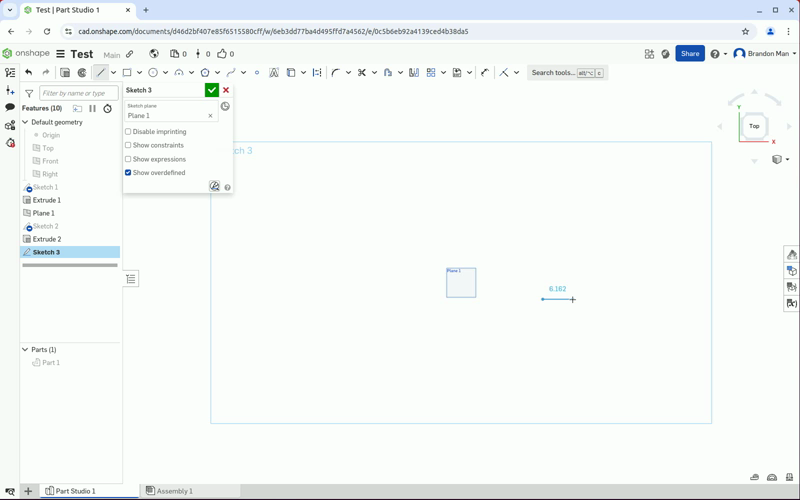
mouse_move(574, 299)
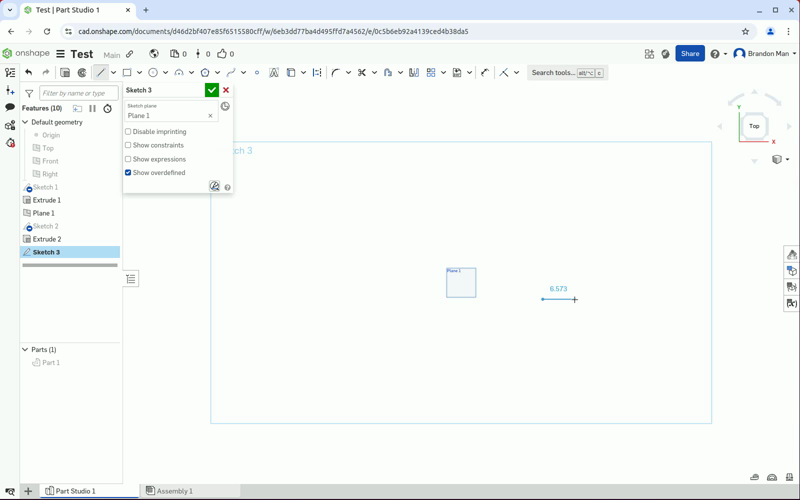
click(574, 299)
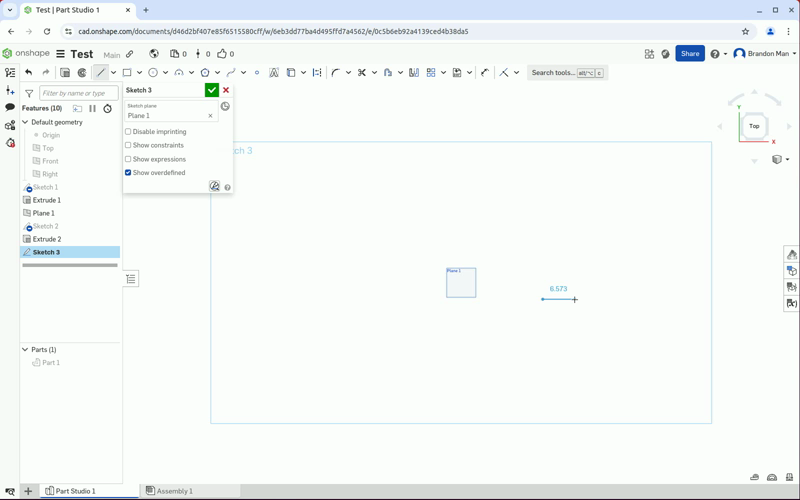
key_up(shift)
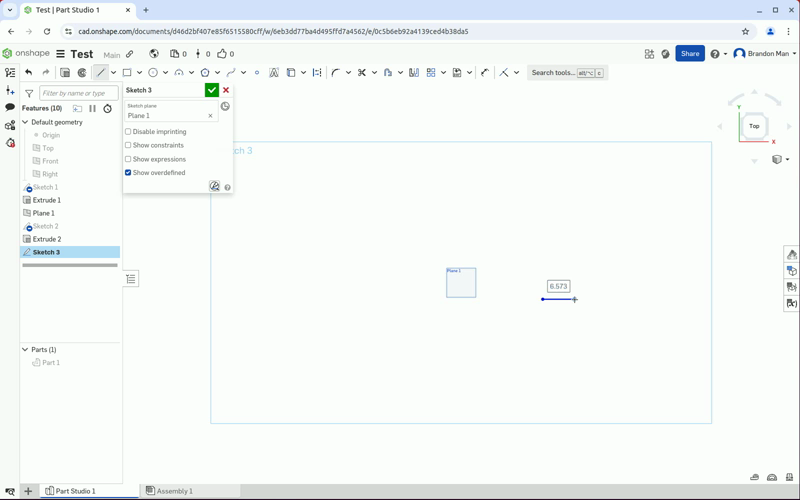
key_down(shift)
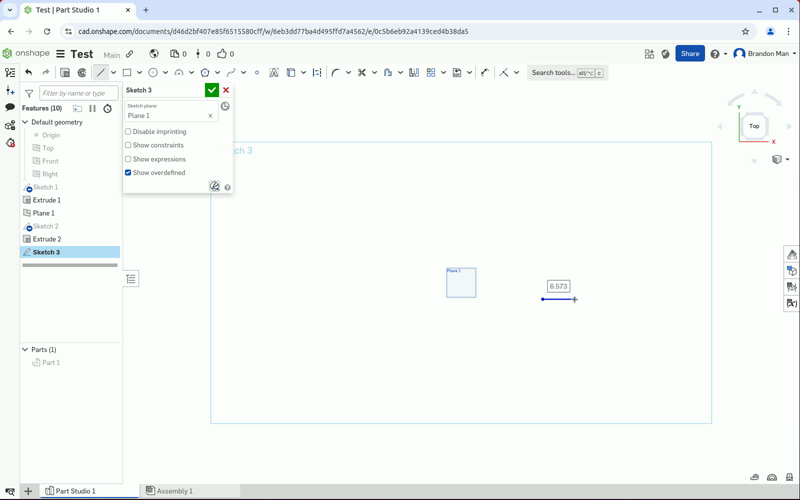
mouse_move(574, 236)
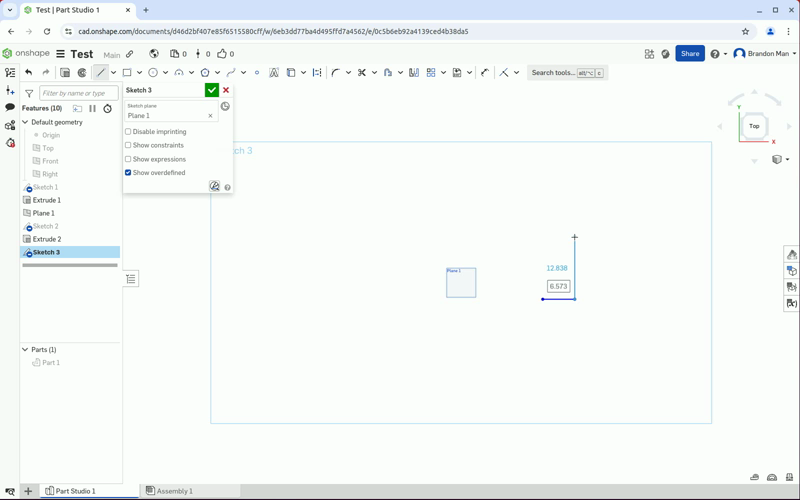
click(574, 236)
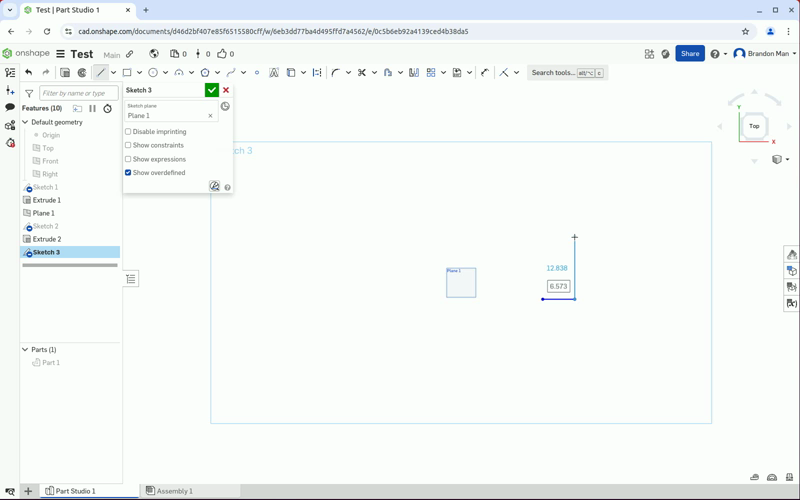
key_up(shift)
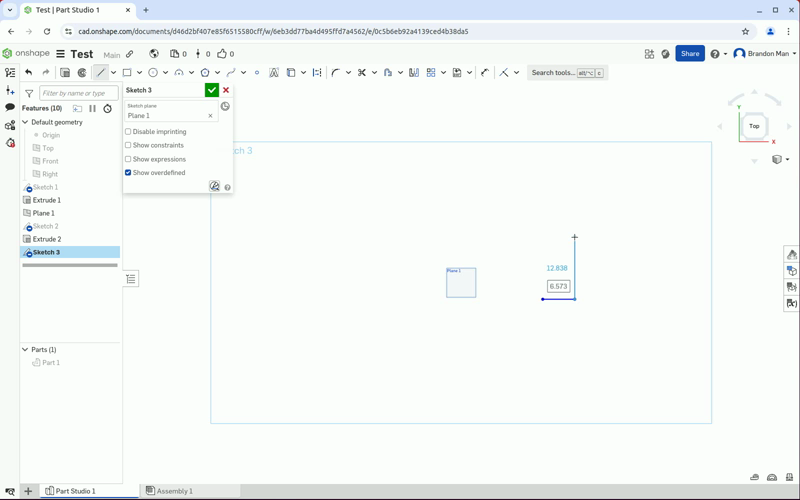
key_down(shift)
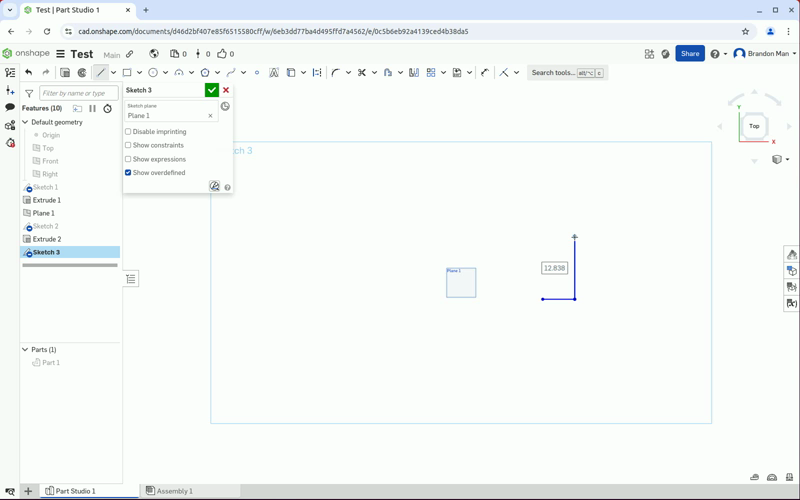
mouse_move(589, 236)
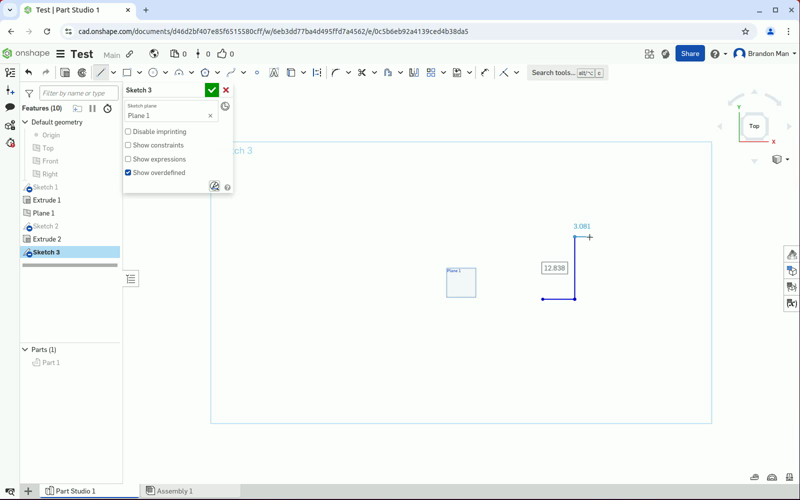
mouse_move(542, 236)
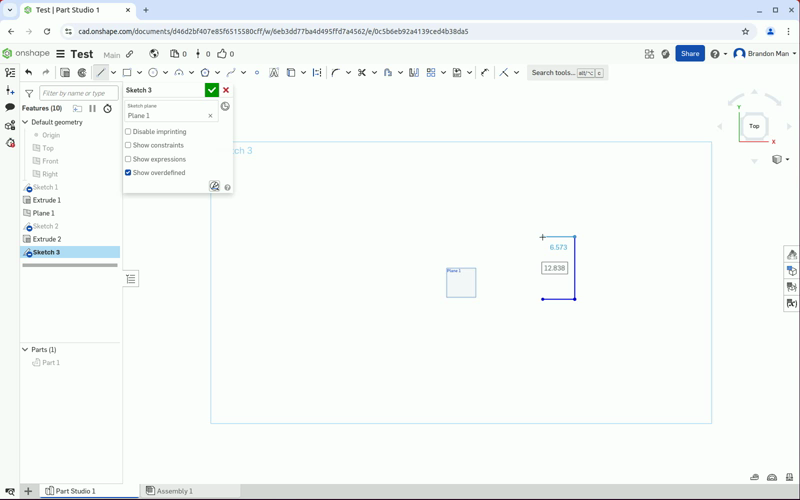
click(542, 236)
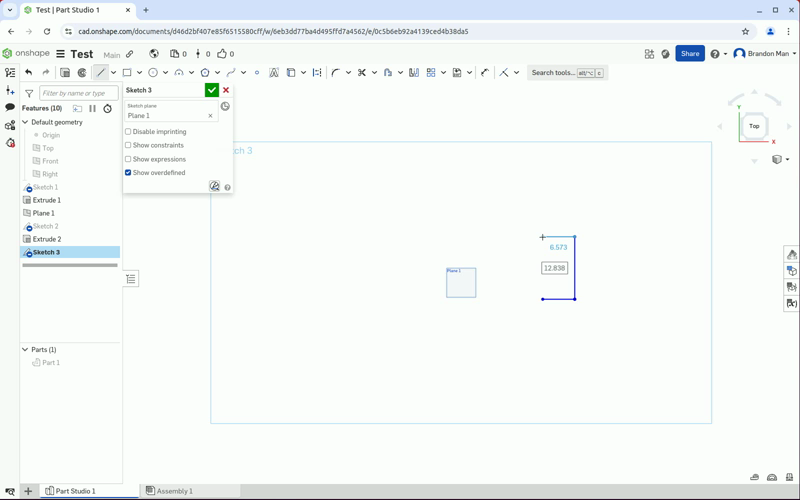
key_up(shift)
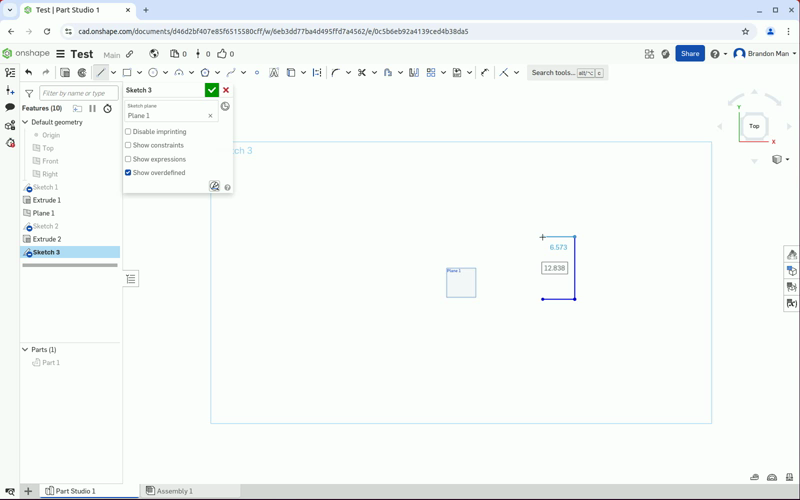
key_down(shift)
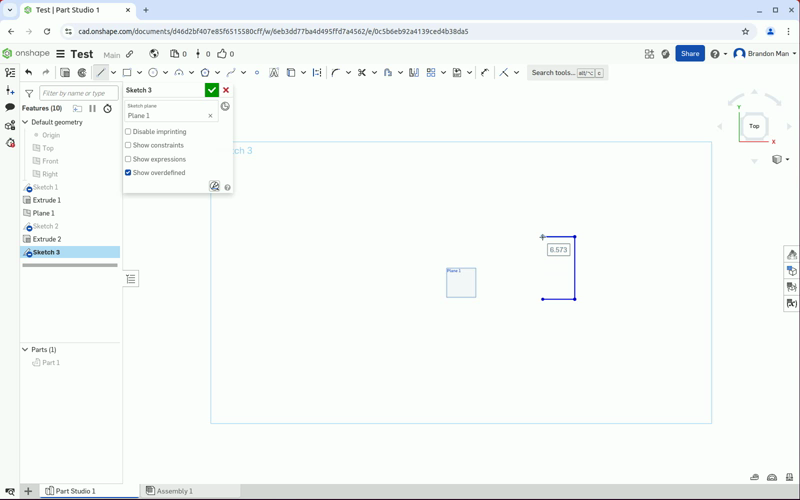
mouse_move(542, 299)
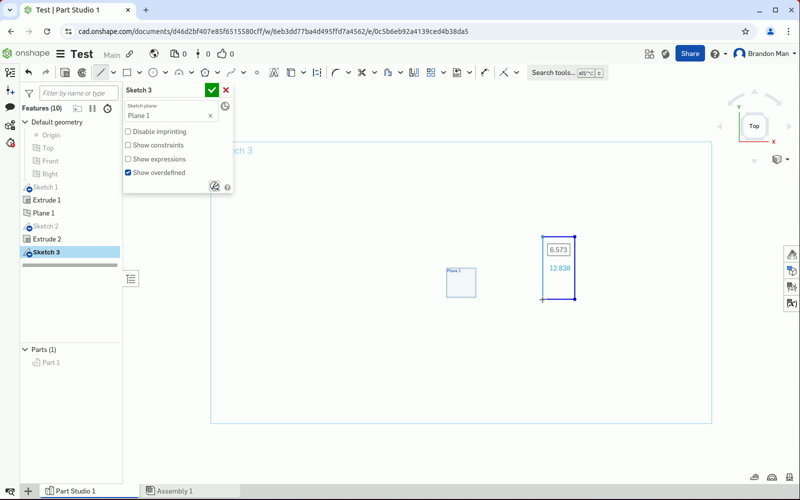
key_up(shift)
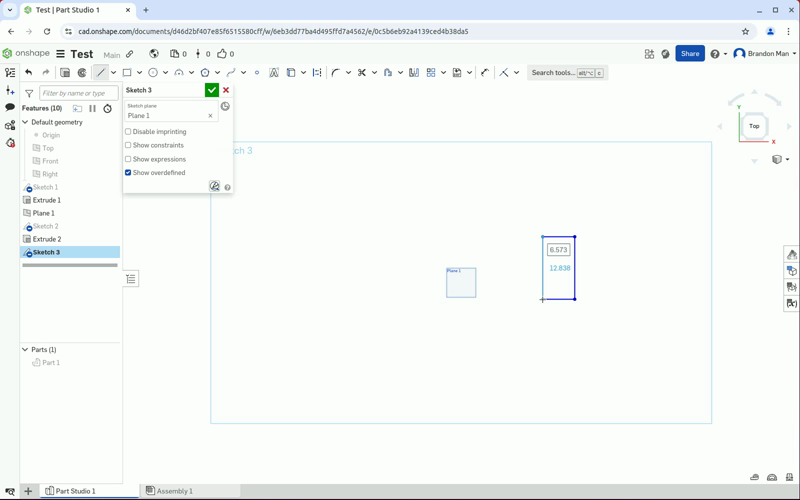
click(542, 299)
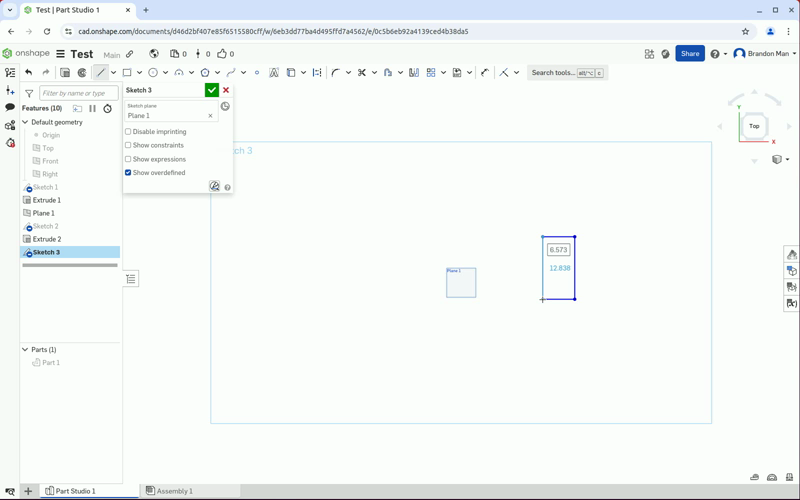
key(esc)
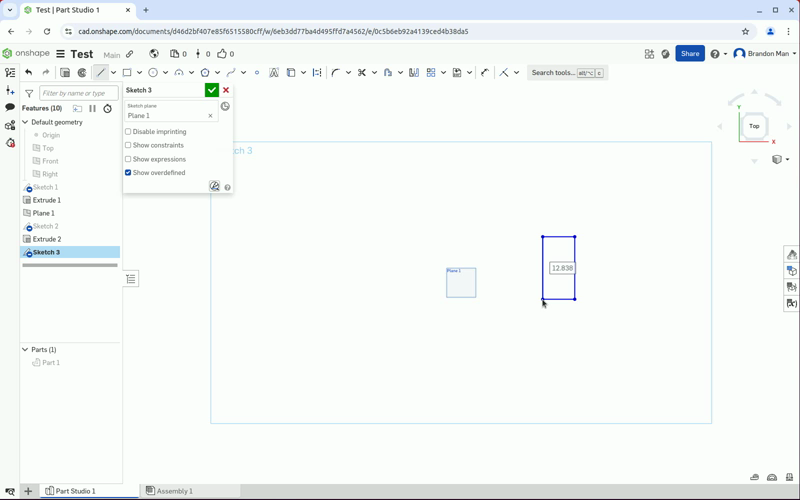
mouse_move(569, 269)
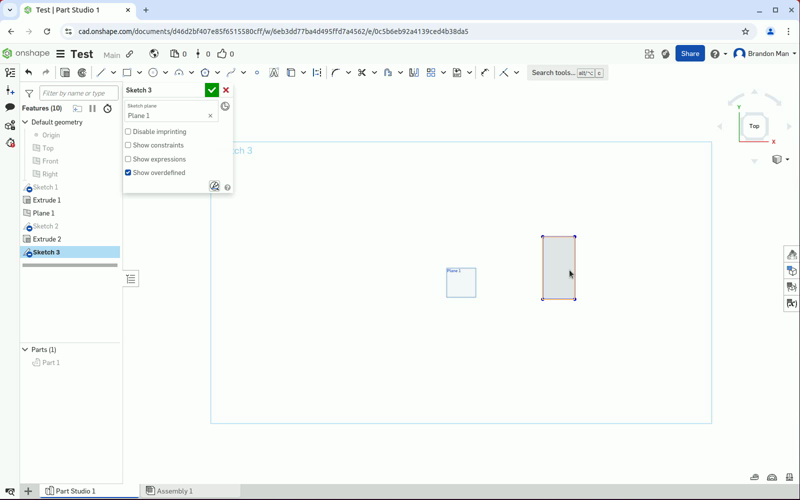
click(569, 269)
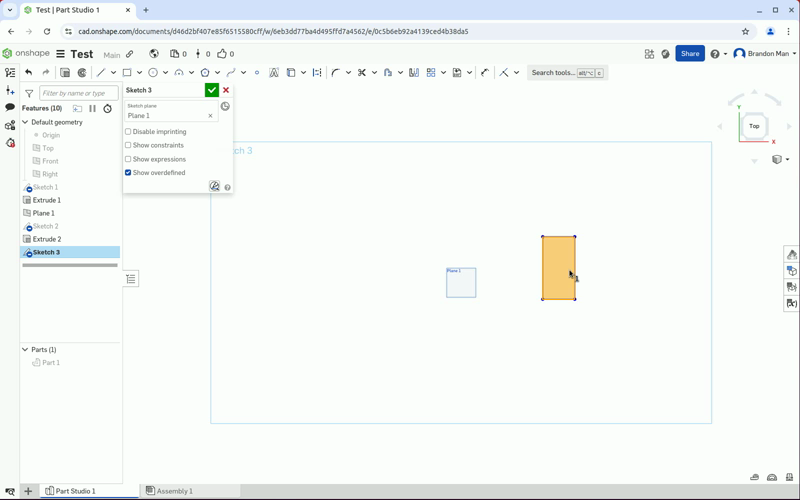
mouse_move(73, 352)
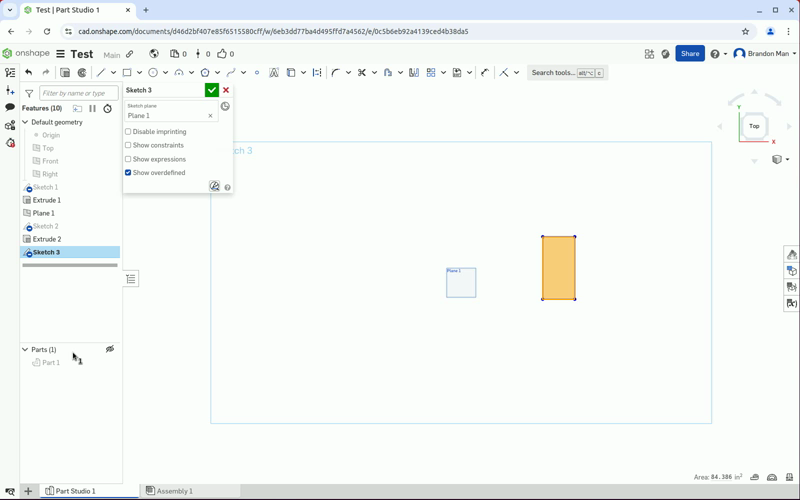
key(shift+y)
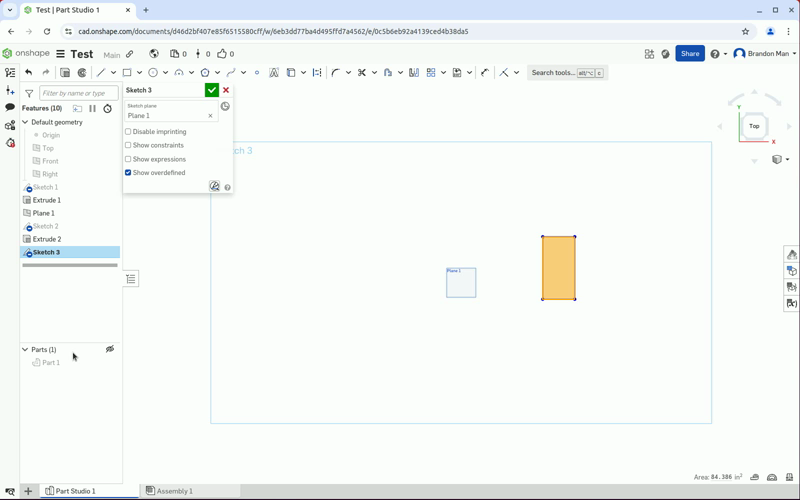
key(shift+e)
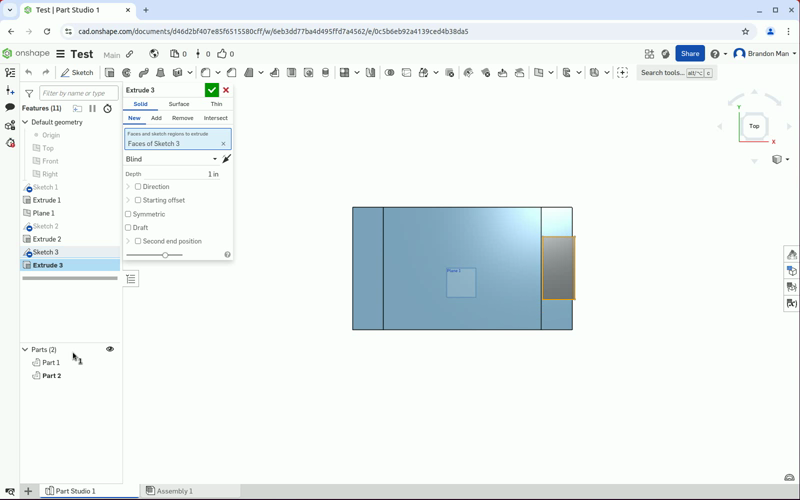
mouse_move(143, 106)
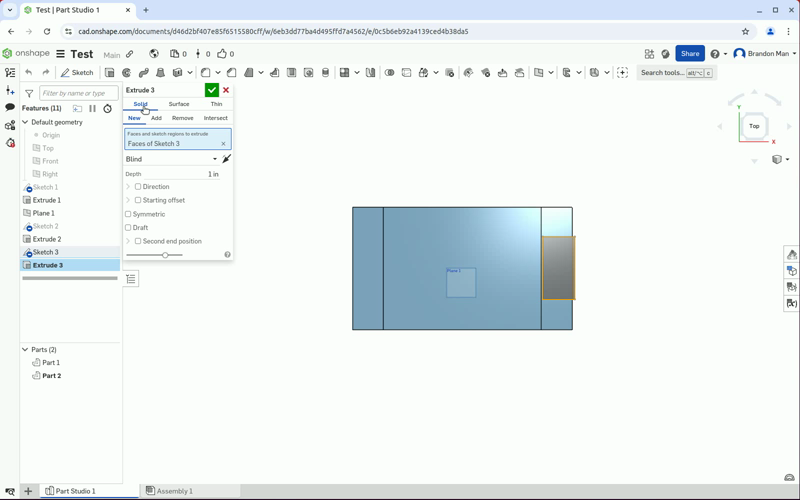
click(143, 106)
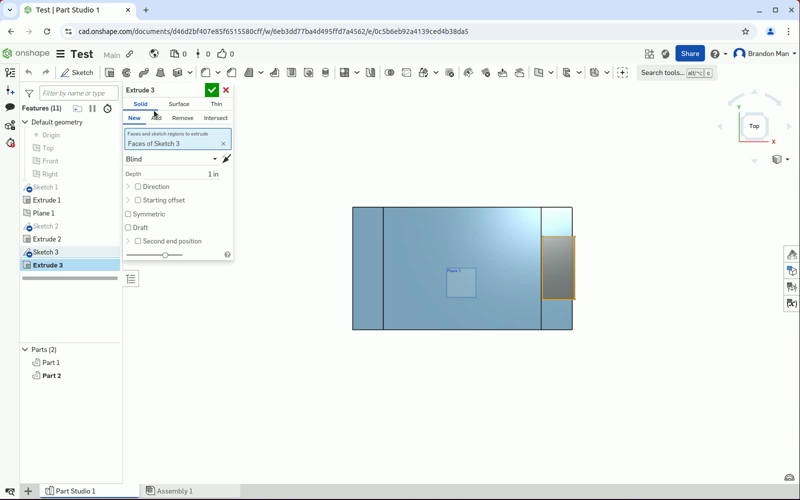
mouse_move(186, 120)
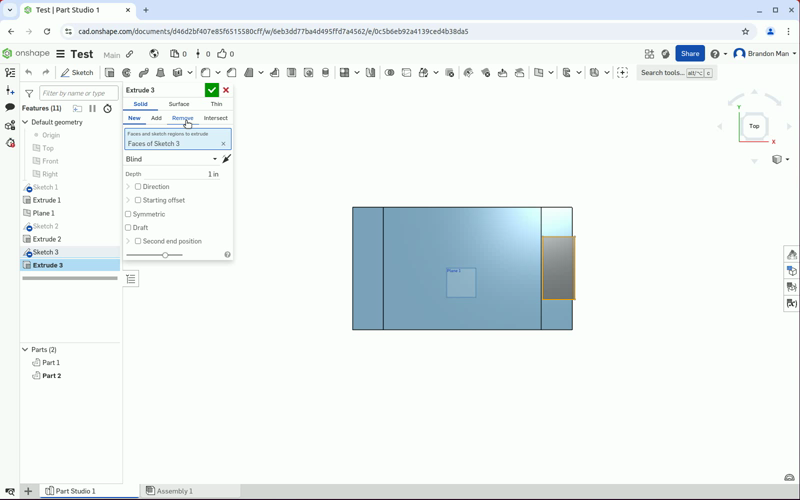
click(186, 120)
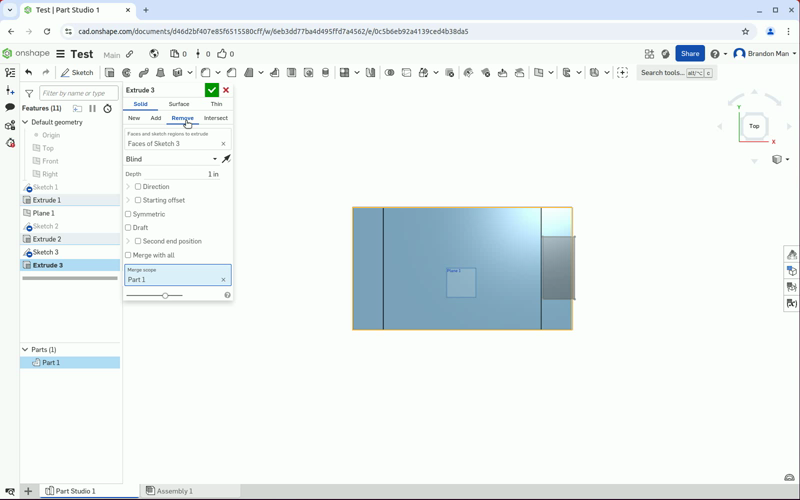
key(tab, 4)
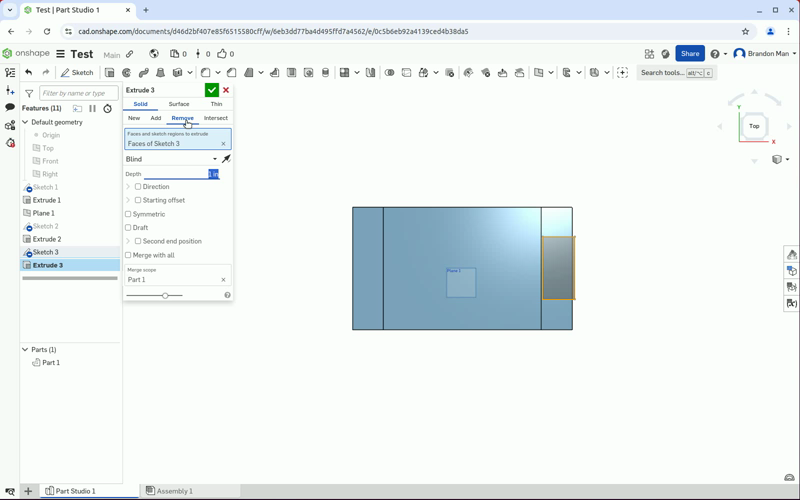
text(7.462)
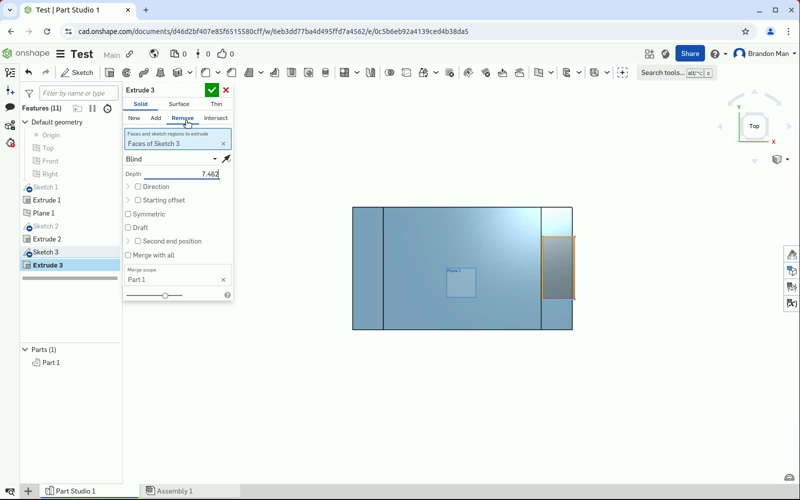
key(tab, 6)
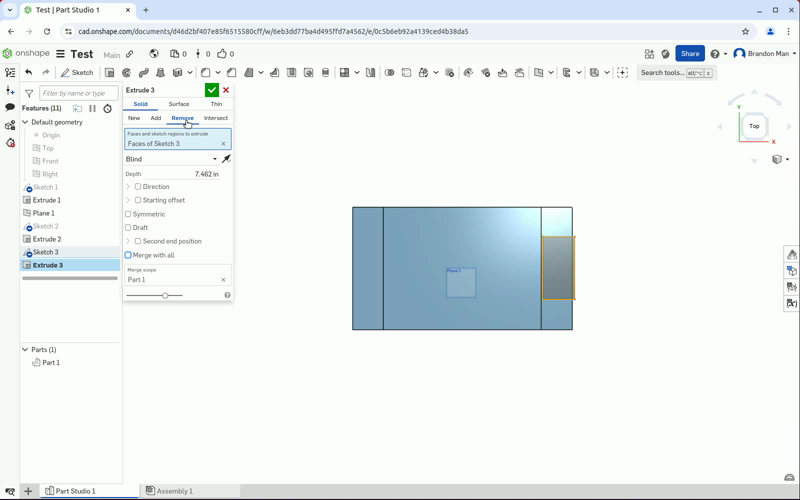
key(space)
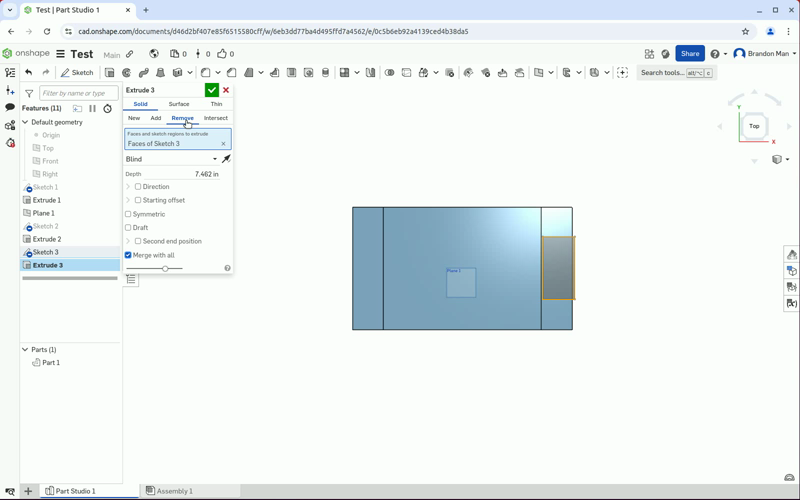
key(enter)
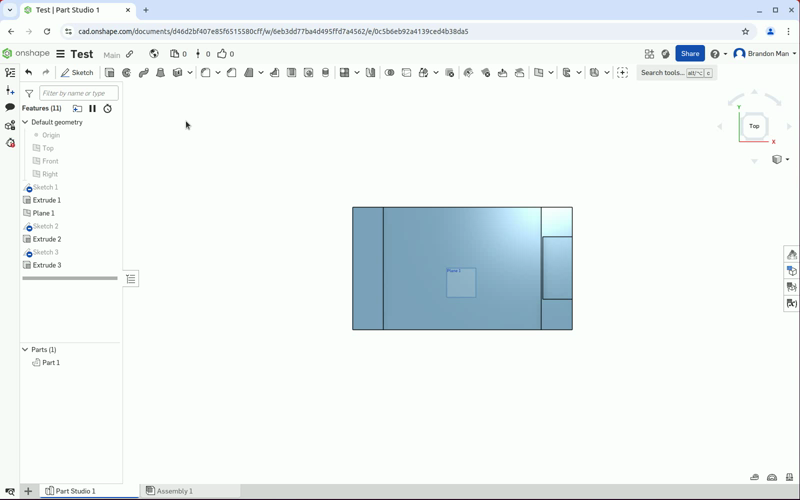
key(shift+h)
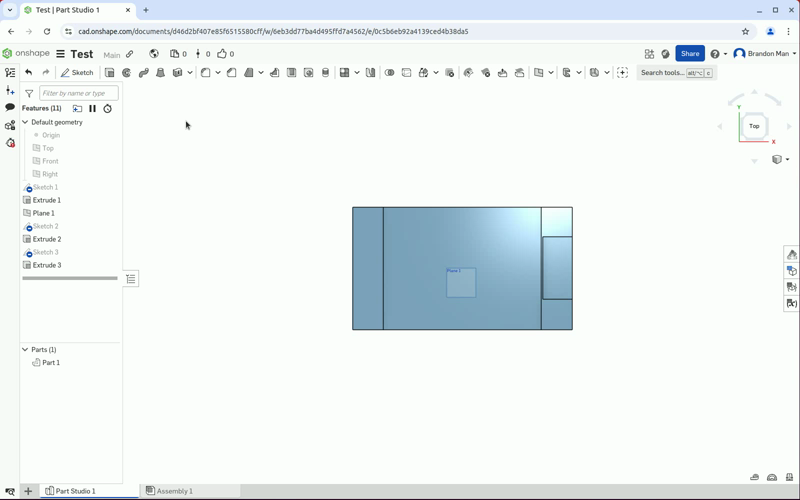
key(shift+h)
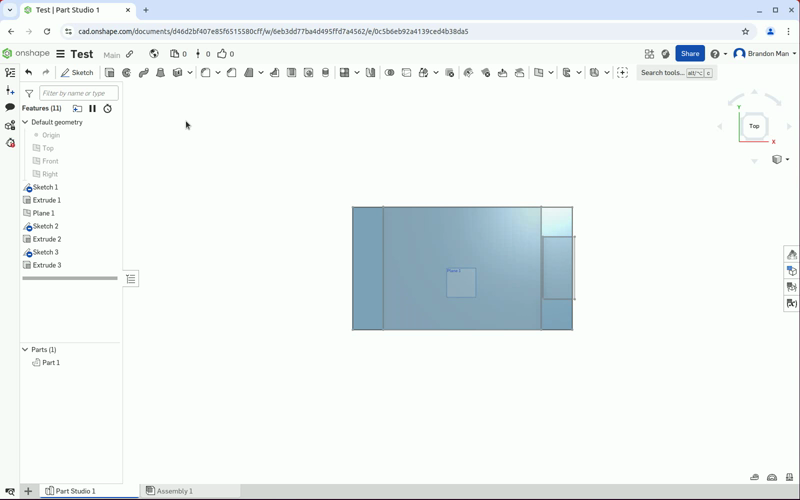
key(shift+7)
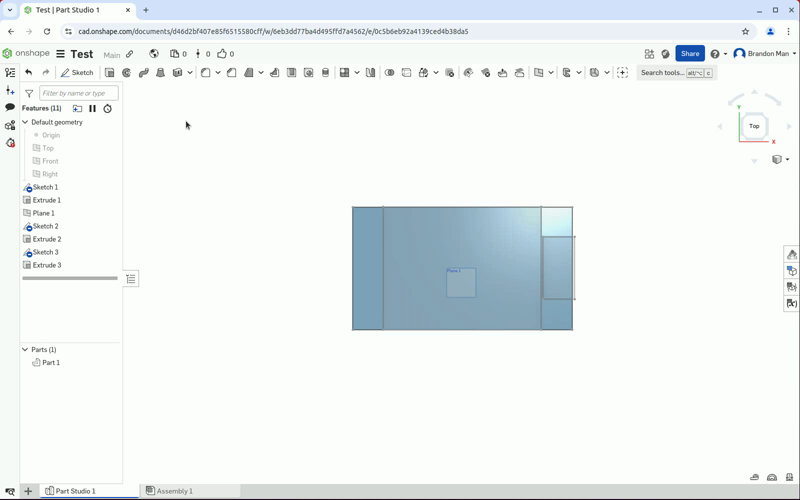
key(up, 3)
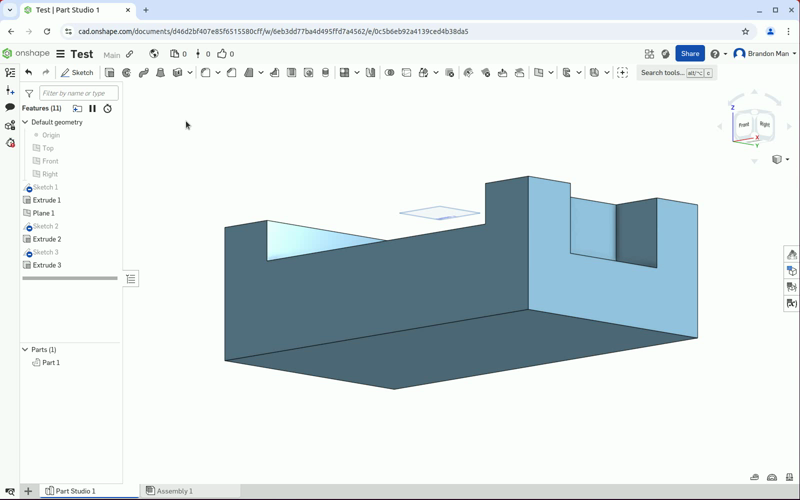
key(left, 3)
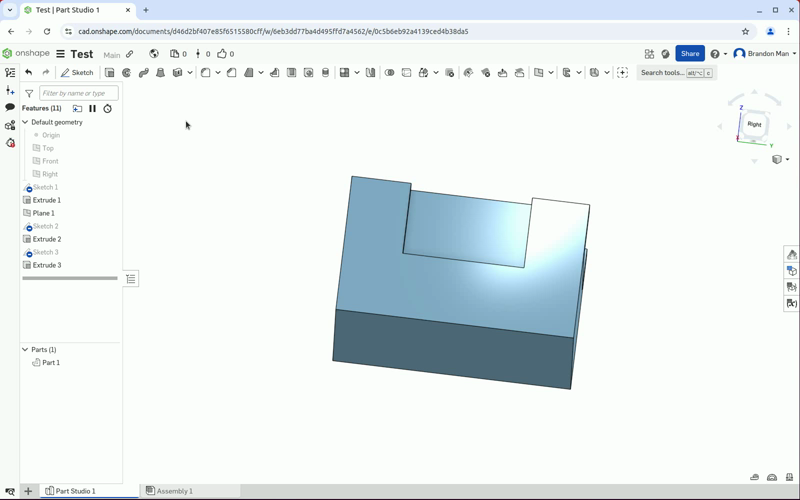
key(right, 3)
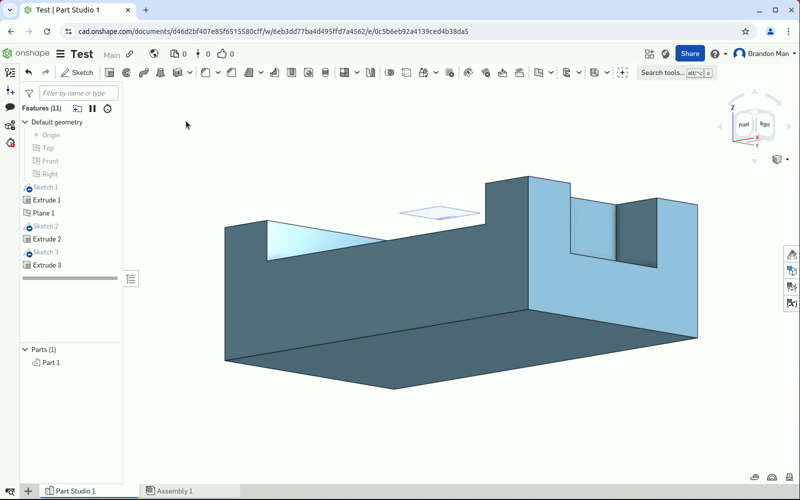
key(down, 3)
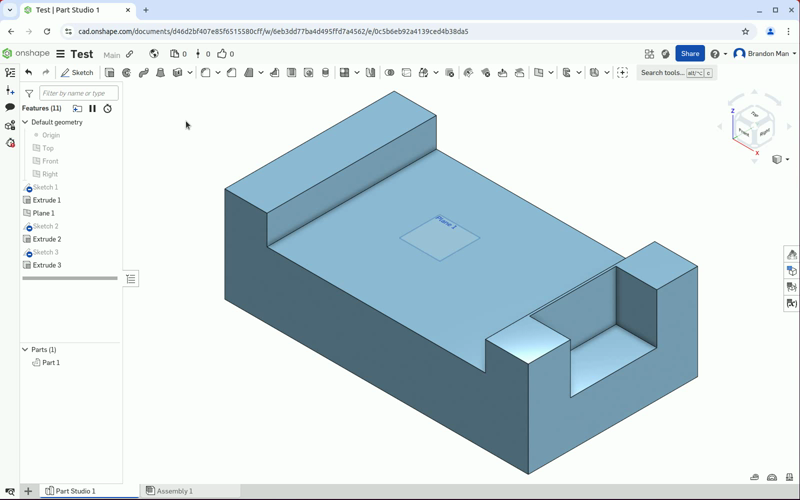
mouse_move(73, 189)
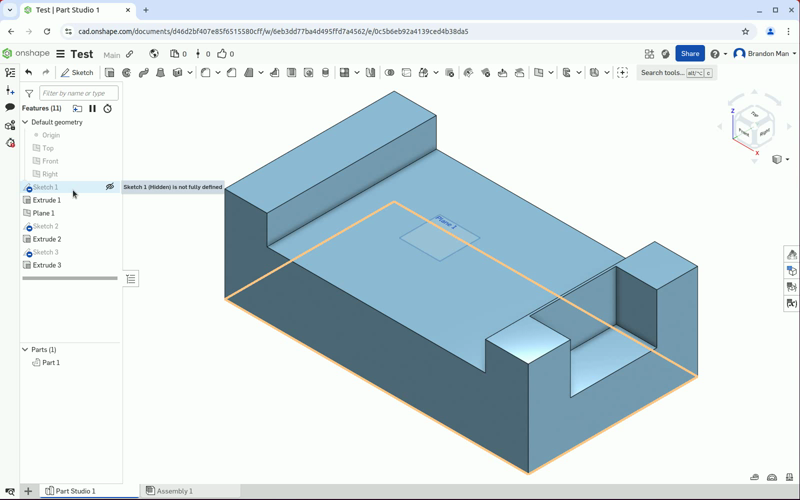
click(73, 189)